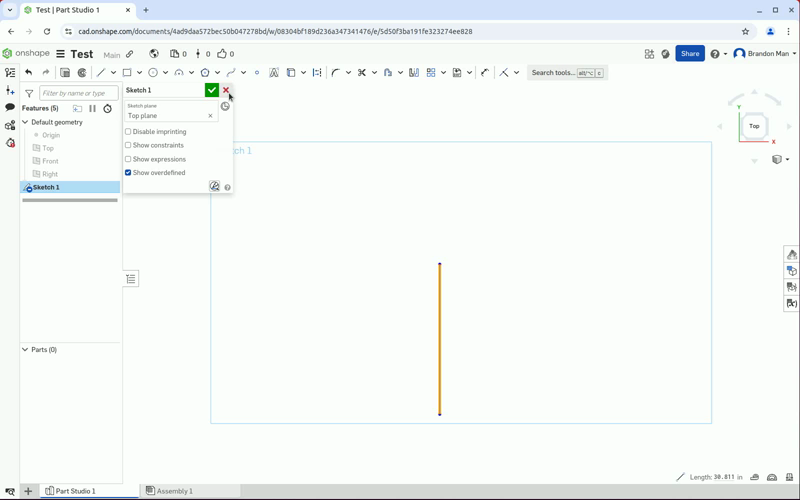
key(shift+h)
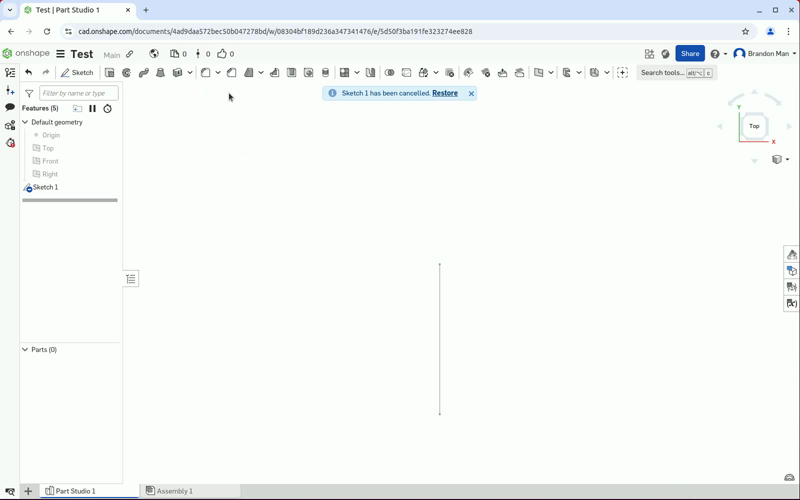
key(shift+s)
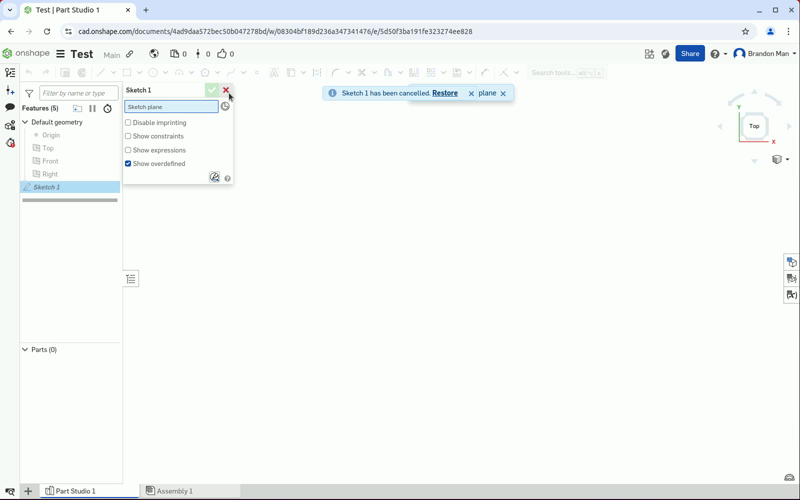
mouse_move(73, 150)
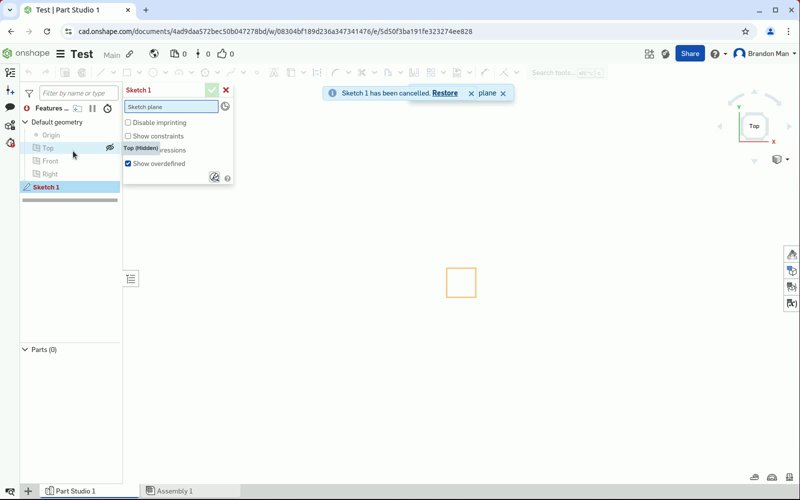
click(73, 150)
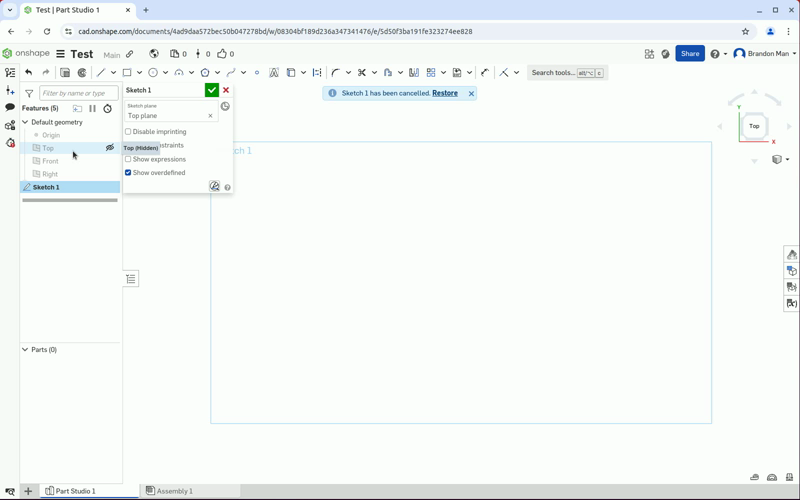
mouse_move(73, 352)
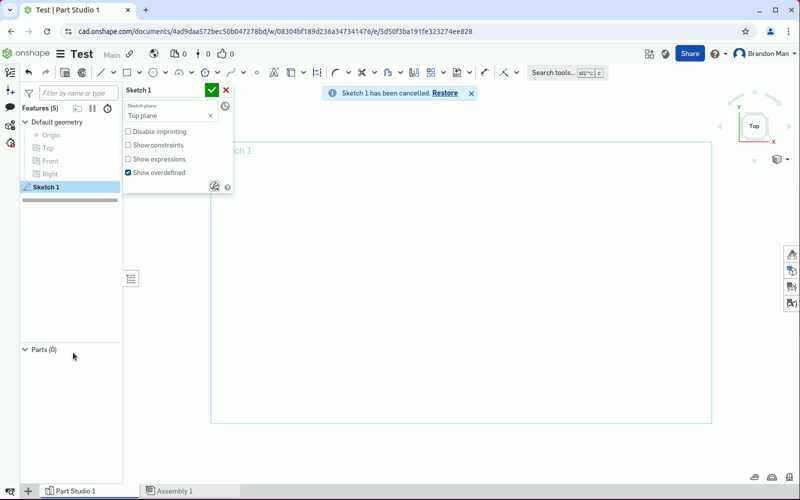
key(y)
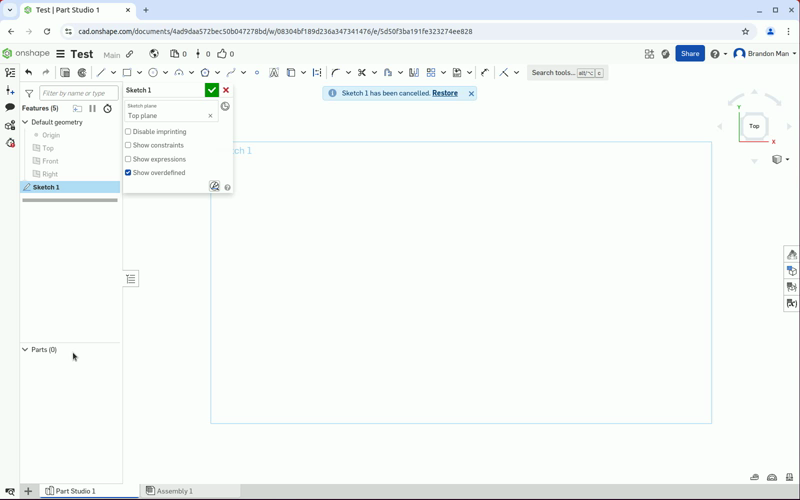
key(l)
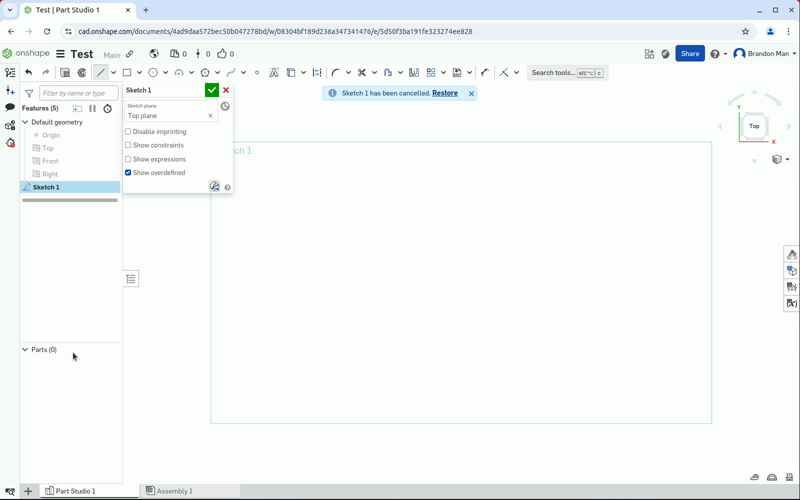
key_down(shift)
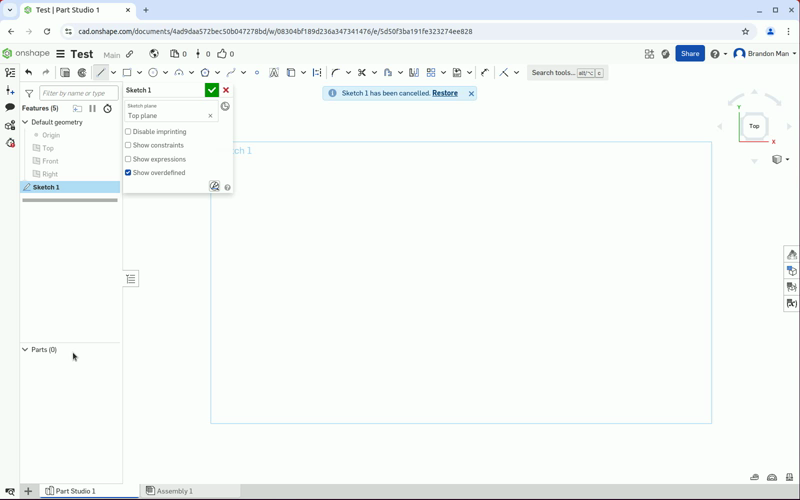
mouse_move(365, 395)
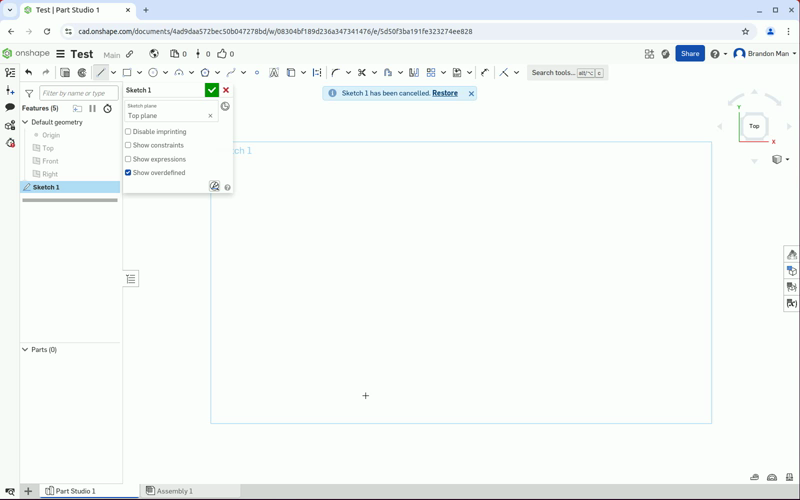
click(365, 395)
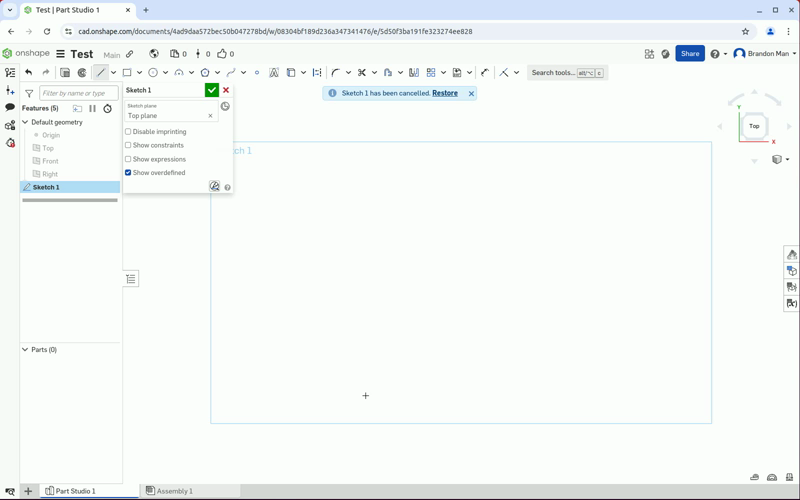
key_up(shift)
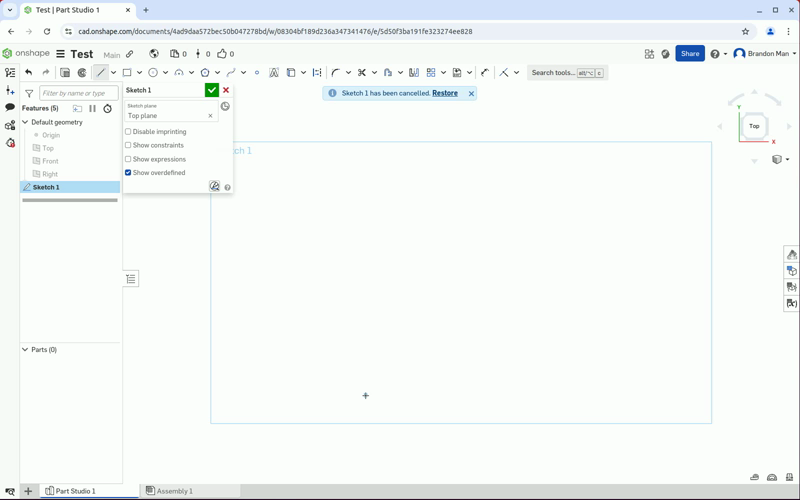
key_down(shift)
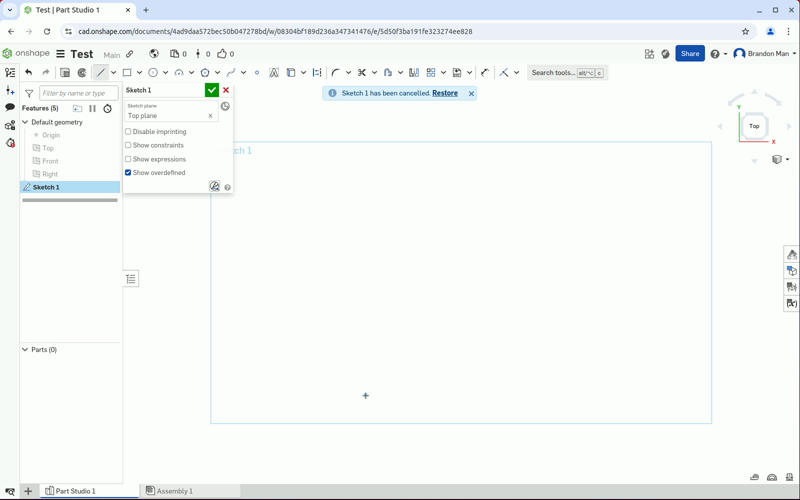
mouse_move(571, 395)
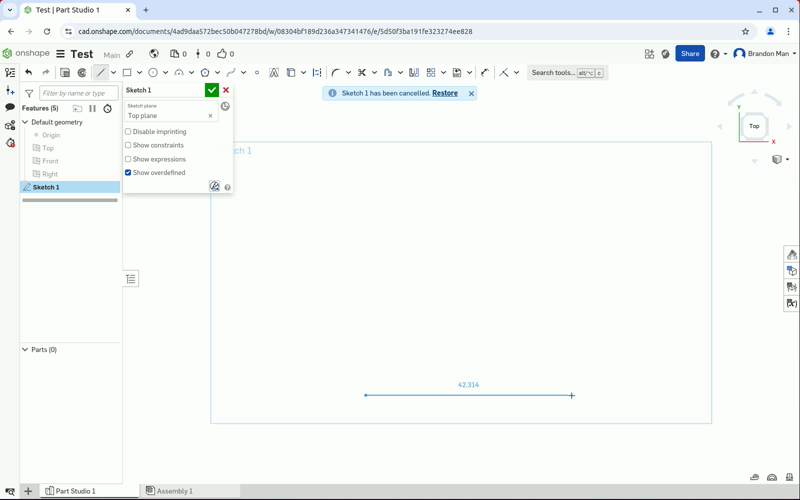
click(571, 395)
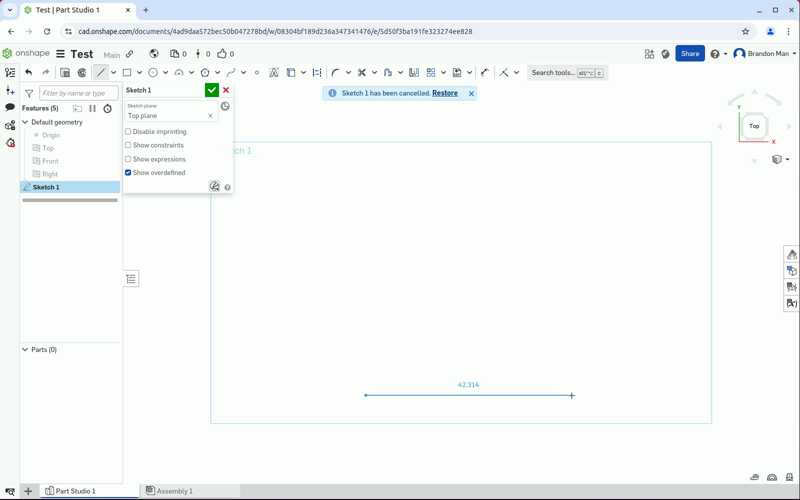
key_up(shift)
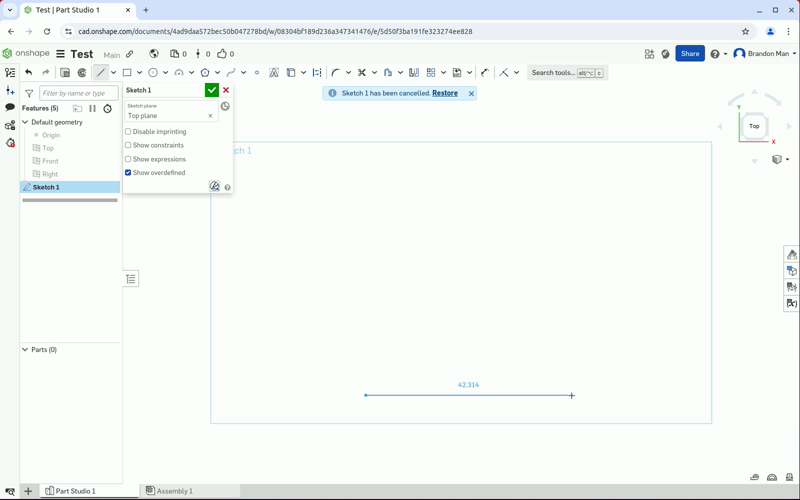
key_down(shift)
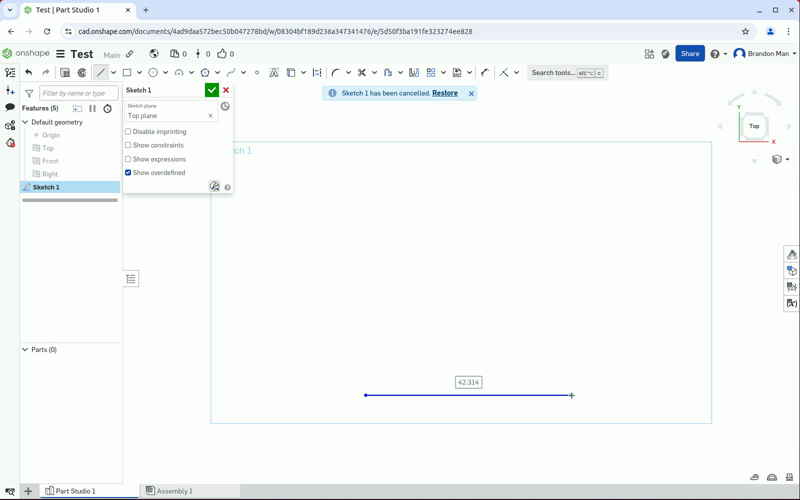
mouse_move(571, 183)
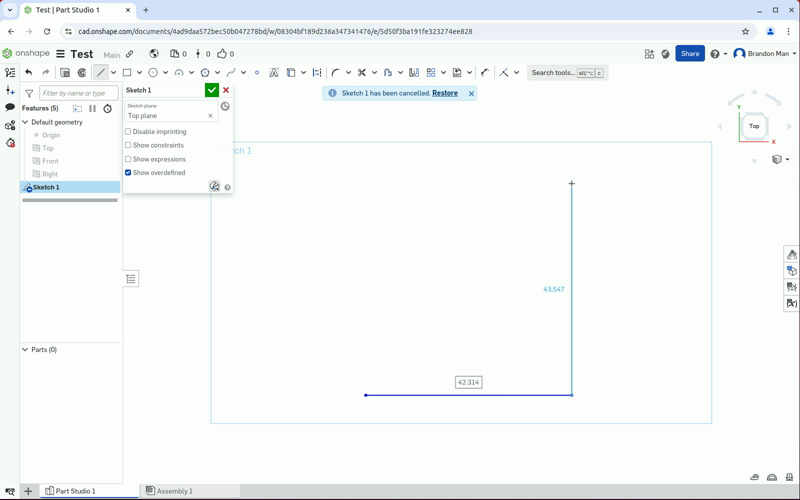
click(571, 183)
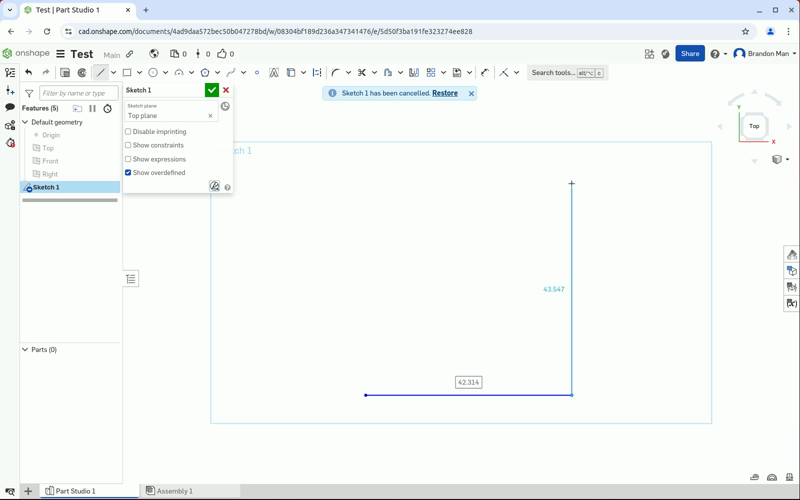
key_up(shift)
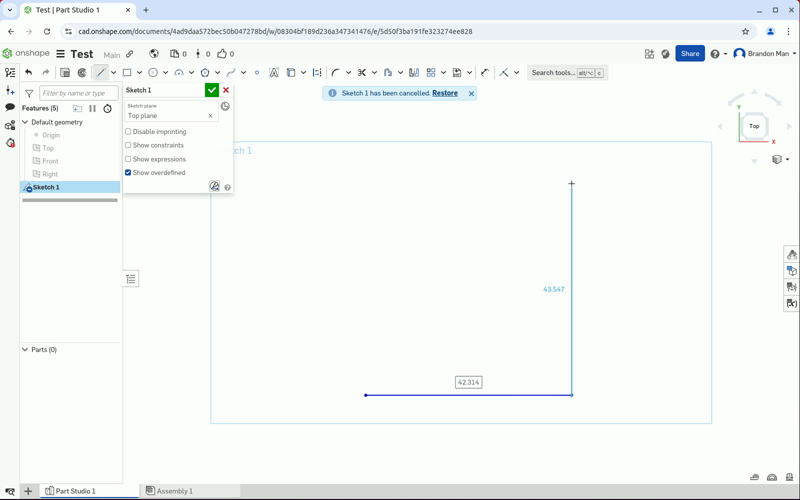
key_down(shift)
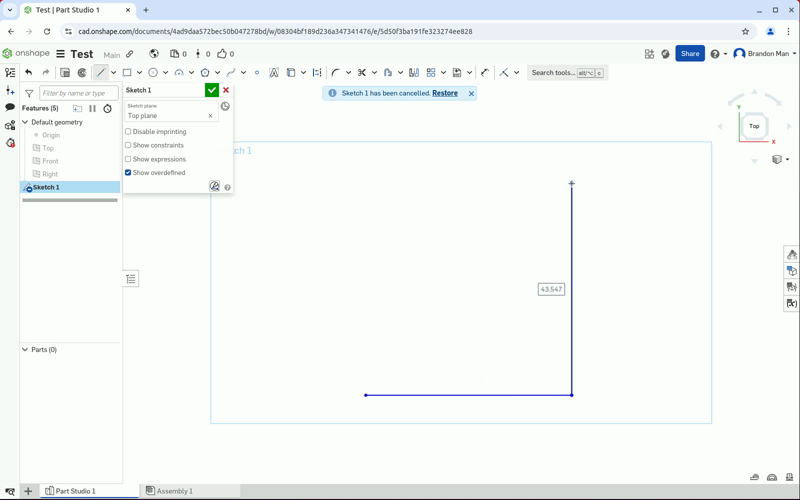
mouse_move(365, 183)
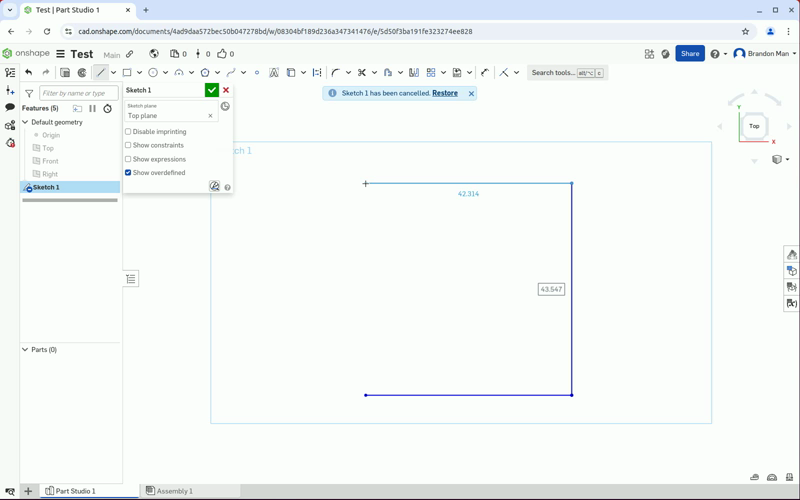
click(365, 183)
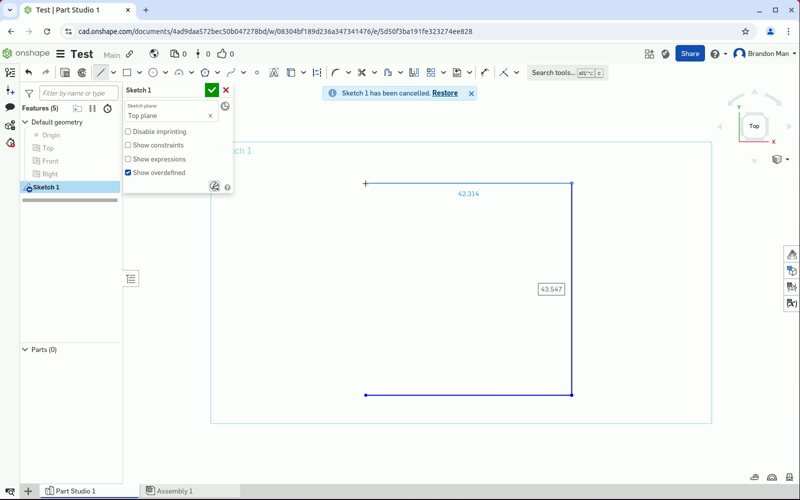
key_up(shift)
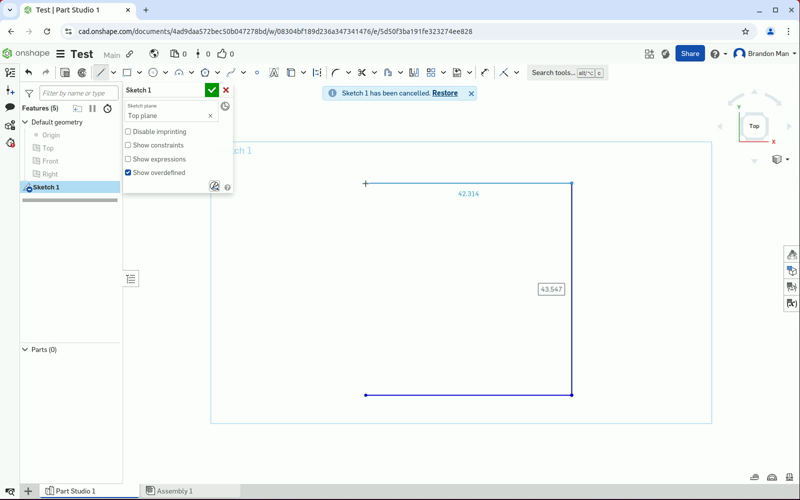
key_down(shift)
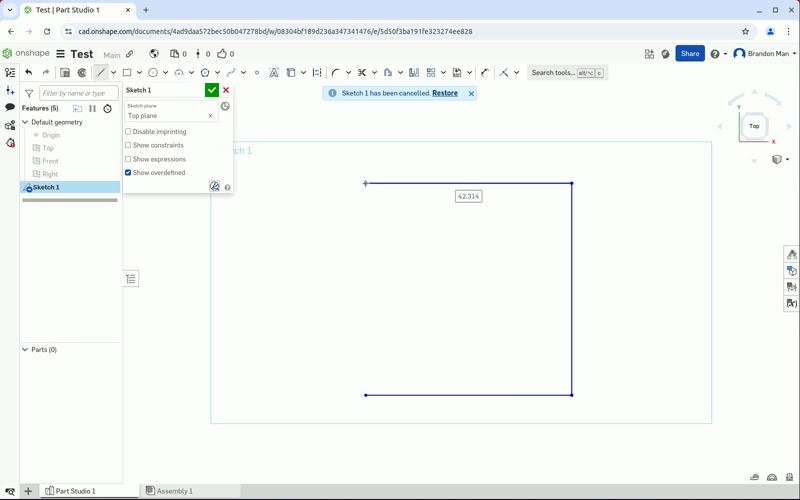
mouse_move(365, 395)
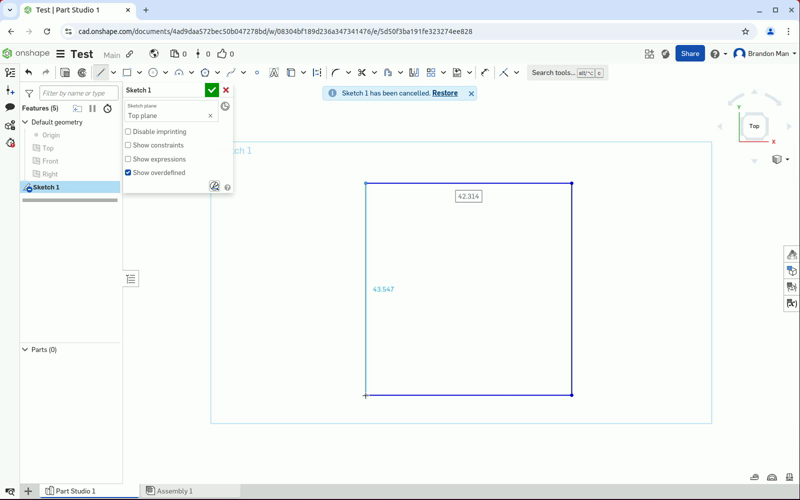
key_up(shift)
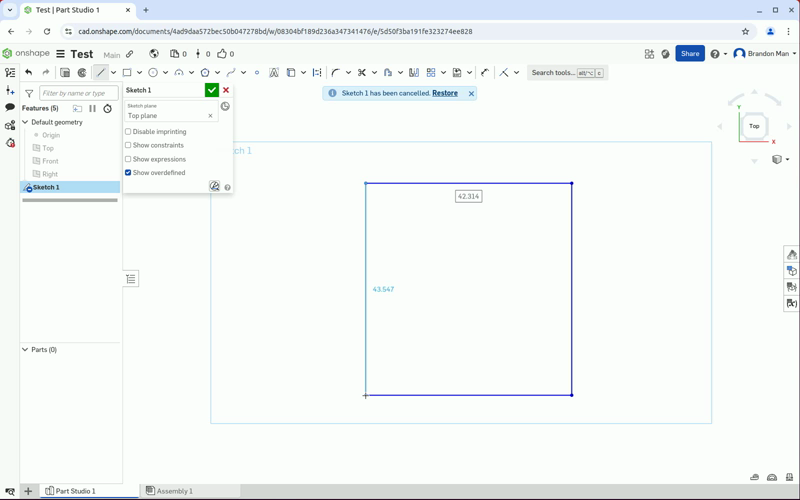
click(365, 395)
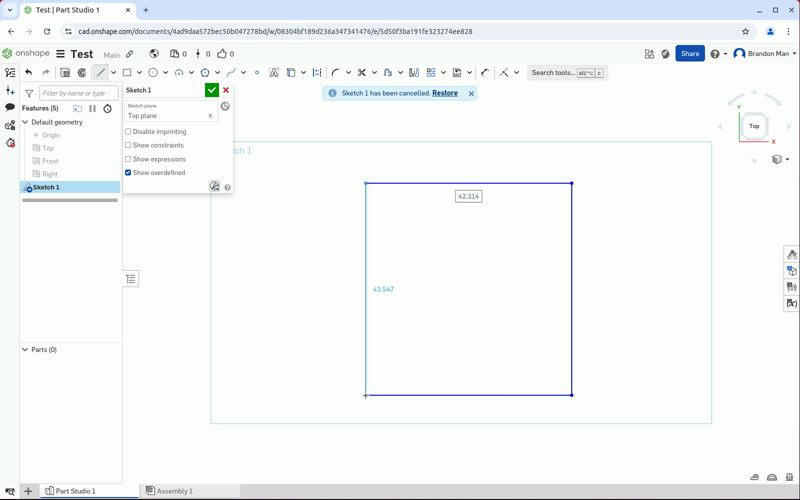
key(esc)
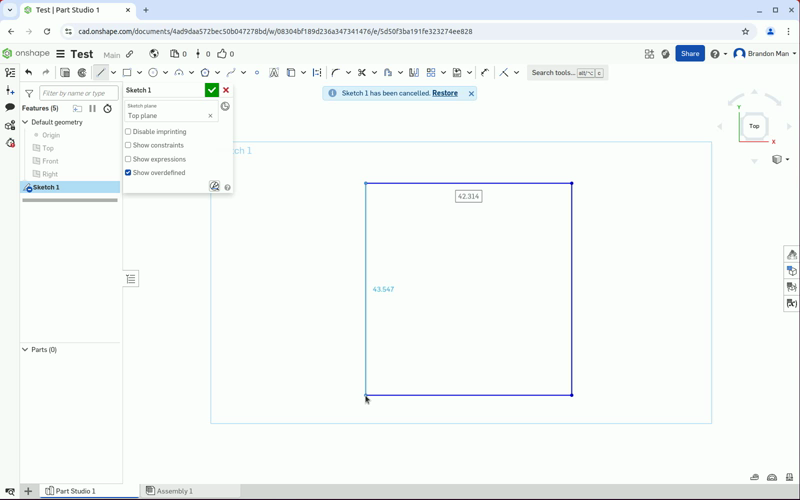
key(c)
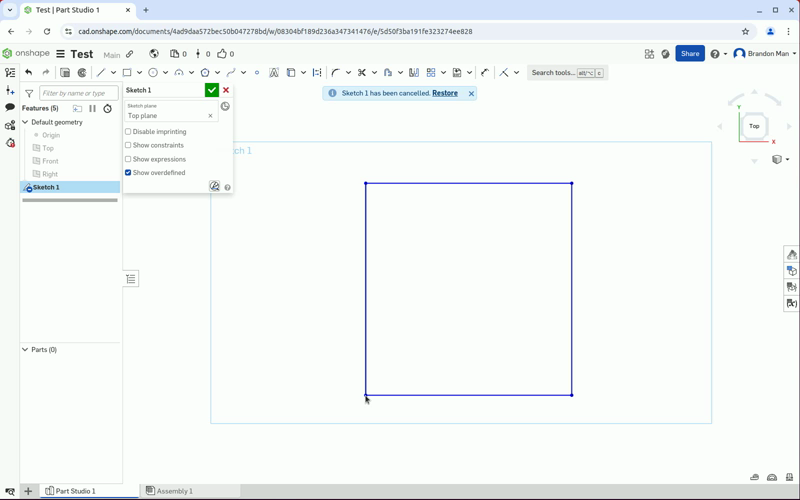
key_down(shift)
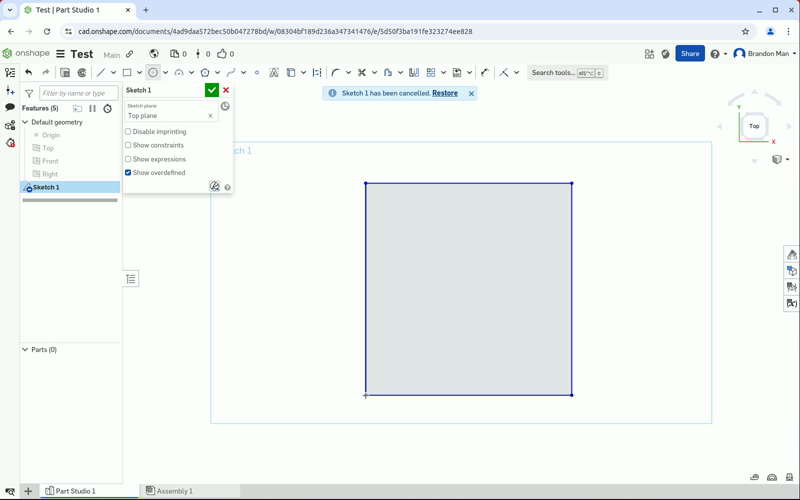
mouse_move(459, 283)
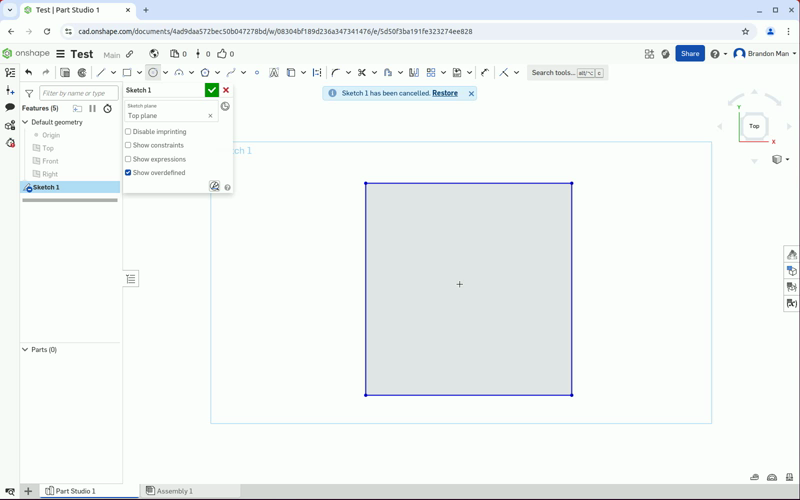
click(459, 283)
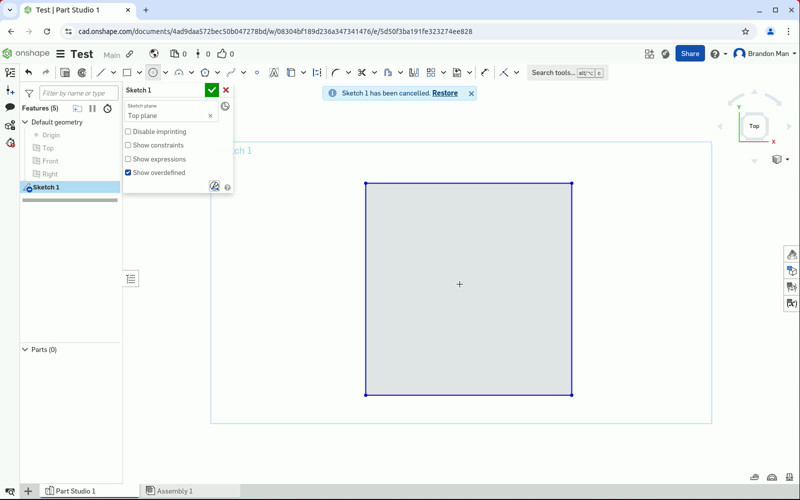
key_up(shift)
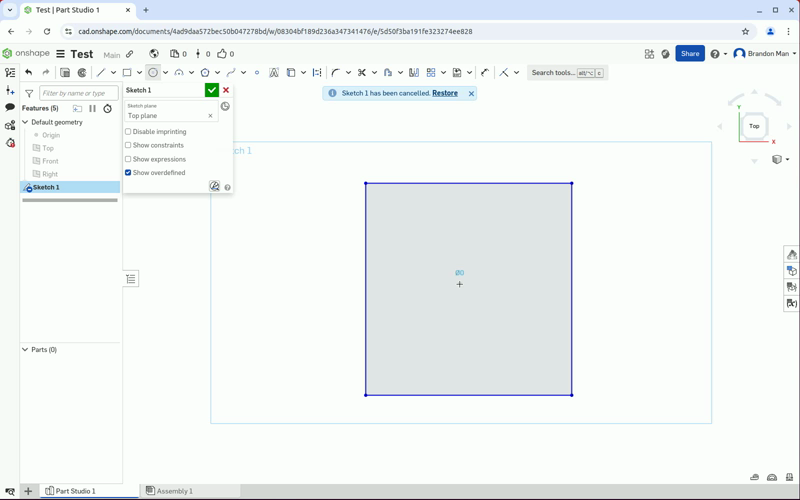
mouse_move(508, 283)
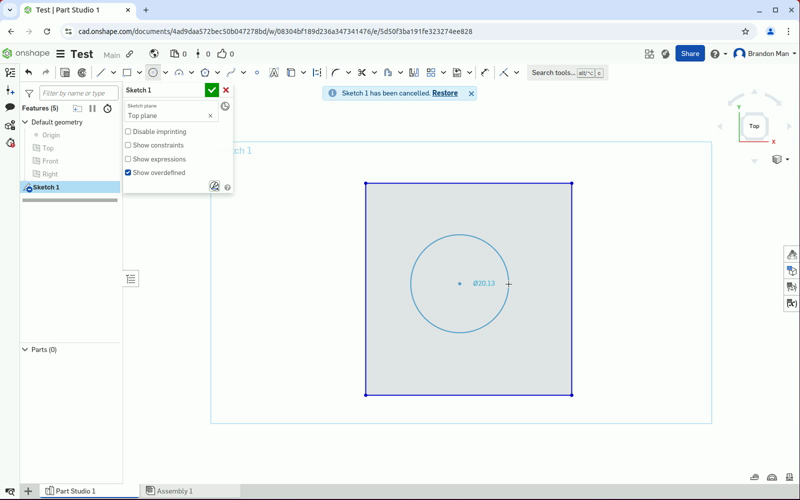
click(508, 283)
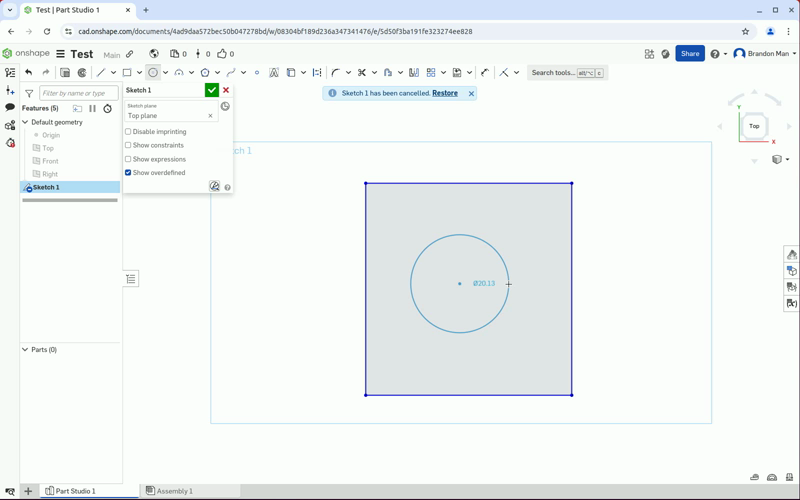
key(esc)
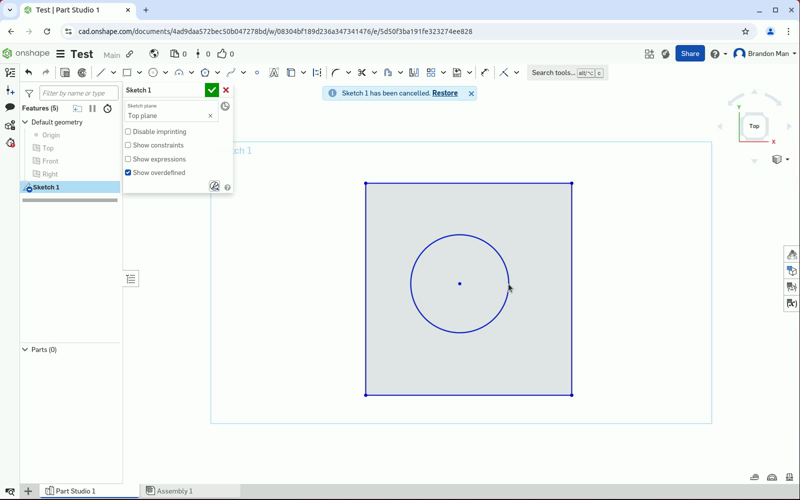
mouse_move(508, 361)
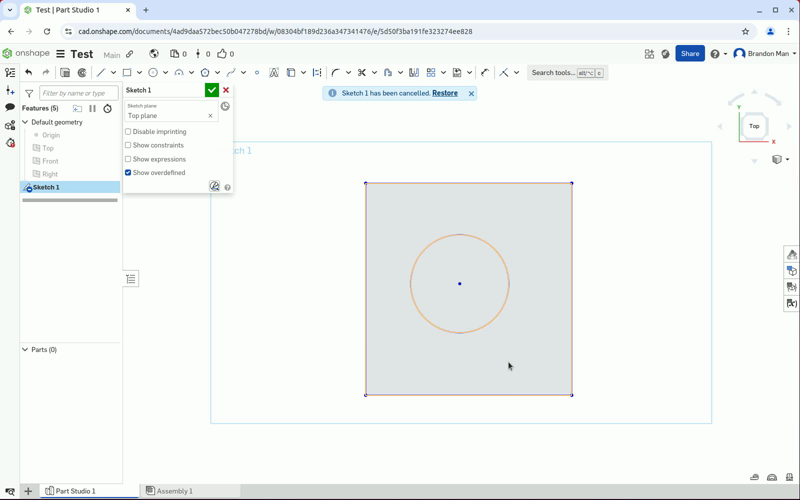
click(508, 361)
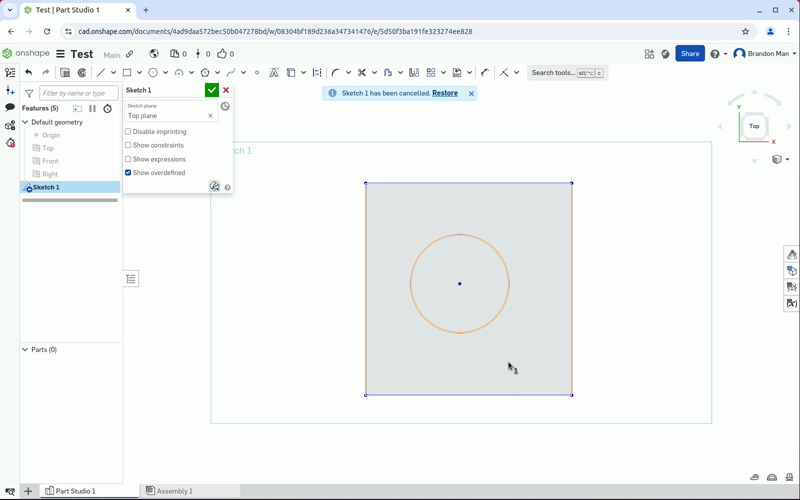
mouse_move(73, 352)
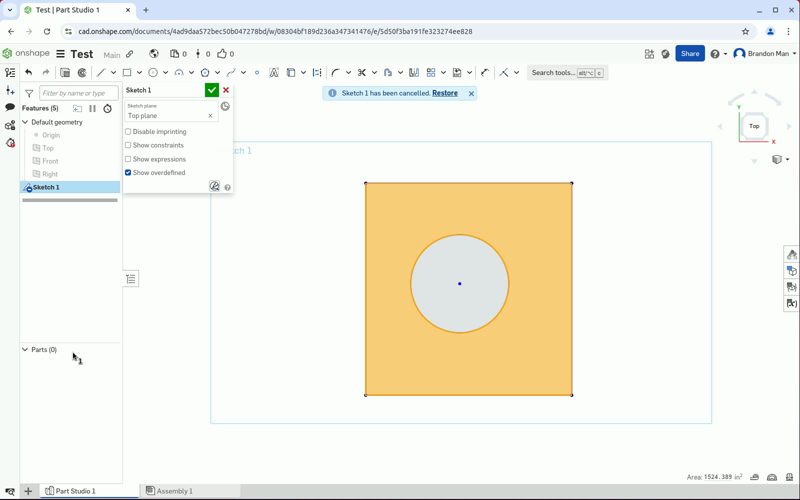
key(shift+y)
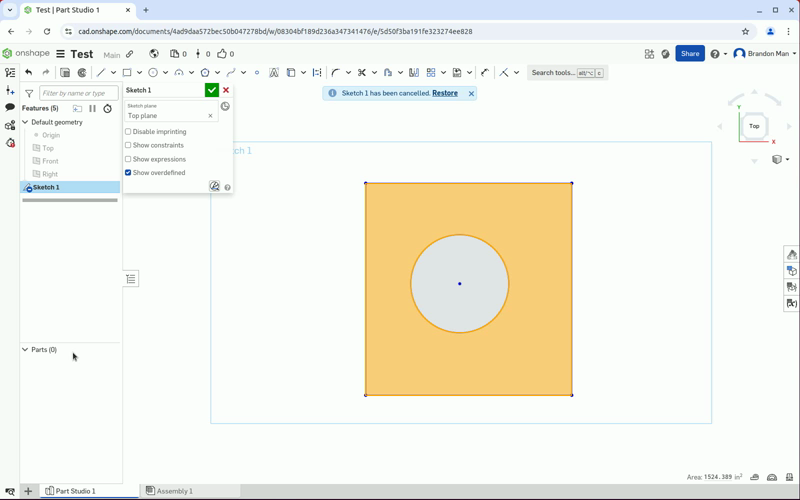
key(shift+e)
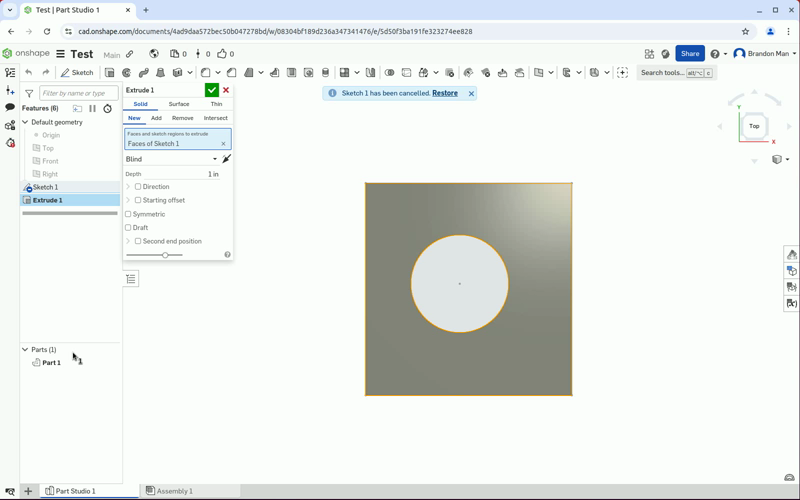
mouse_move(143, 106)
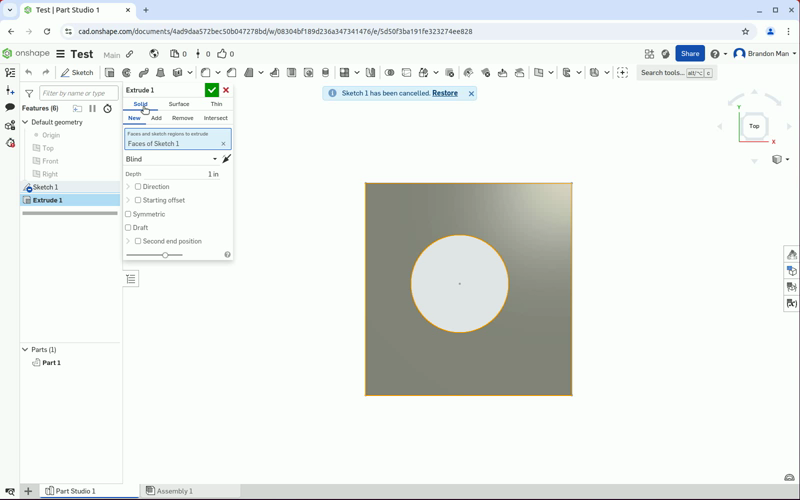
click(143, 106)
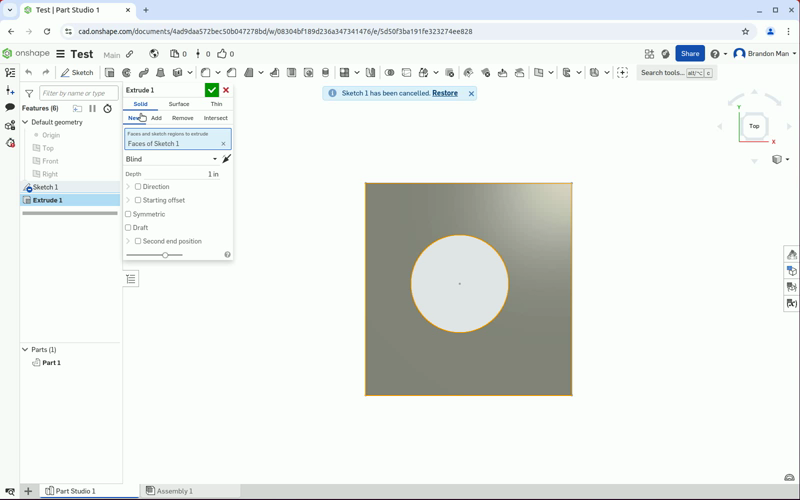
mouse_move(137, 120)
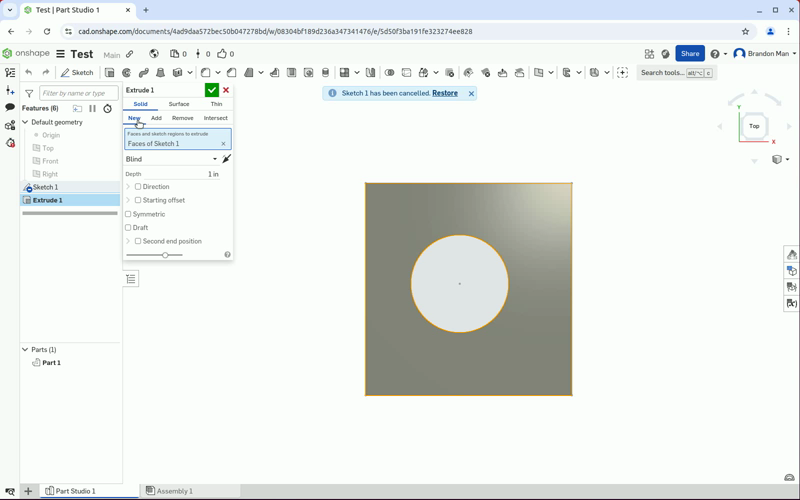
click(137, 120)
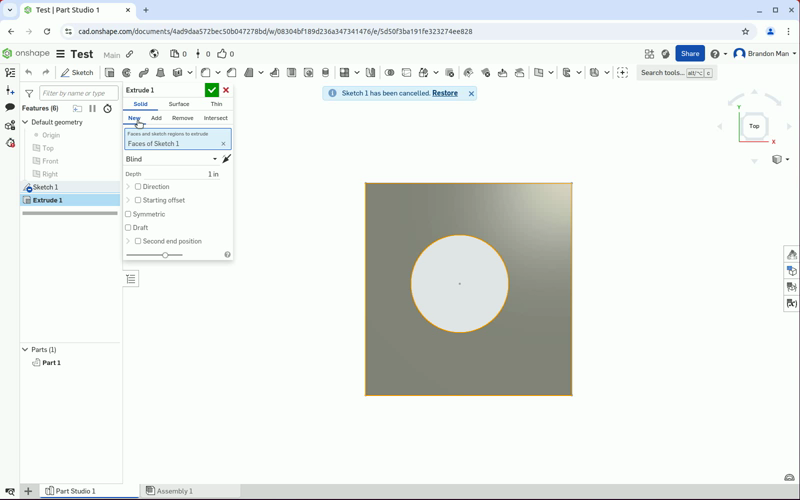
key(tab, 4)
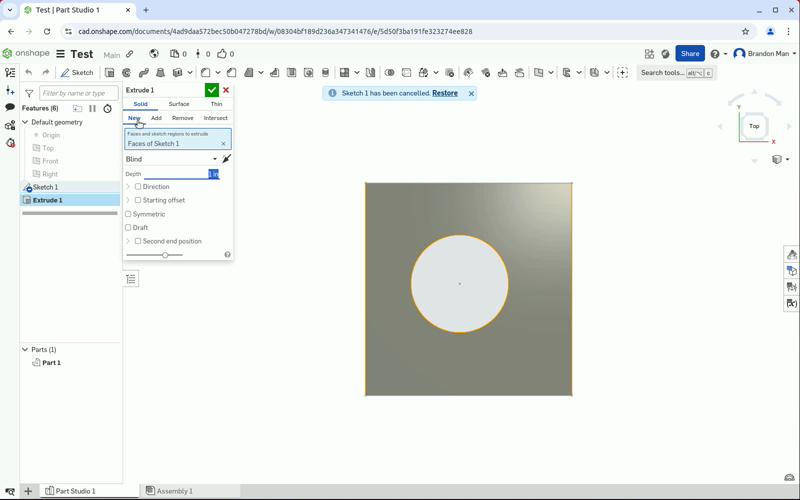
text(-17.813)
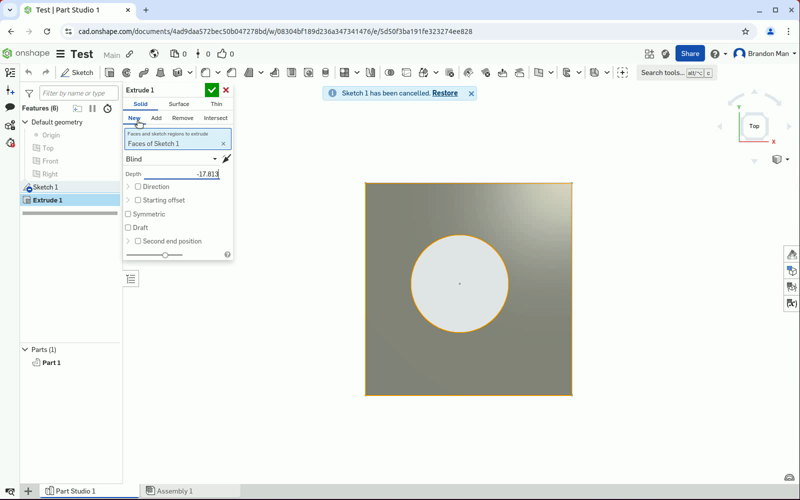
key(enter)
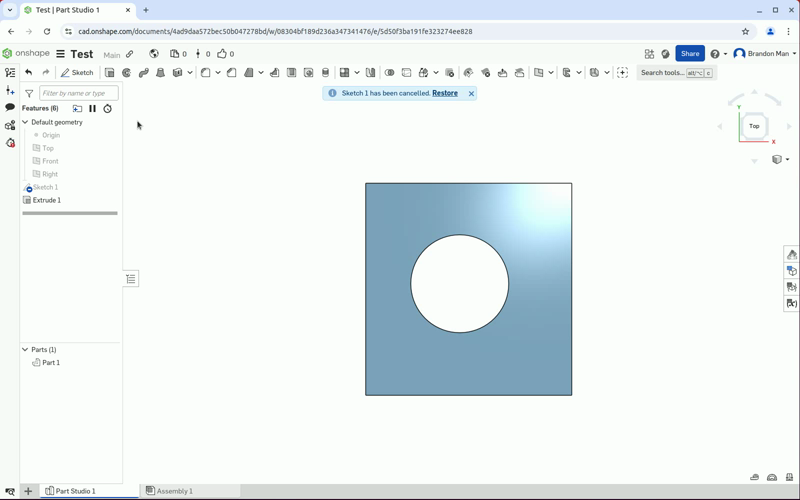
key(shift+h)
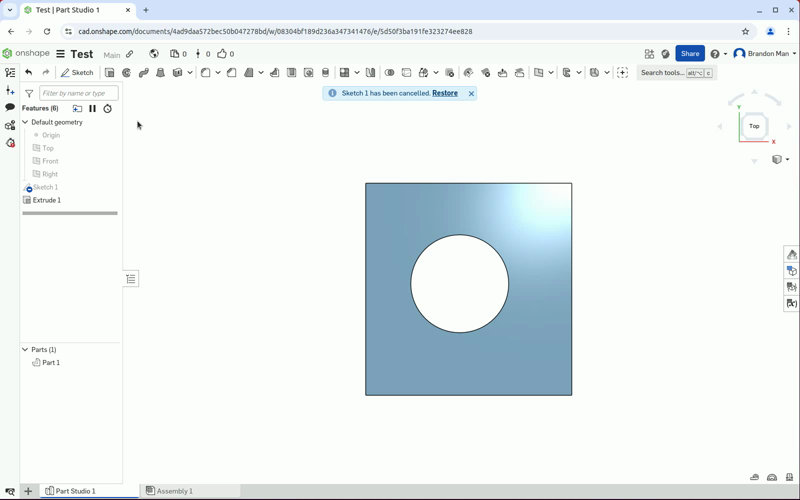
key(shift+h)
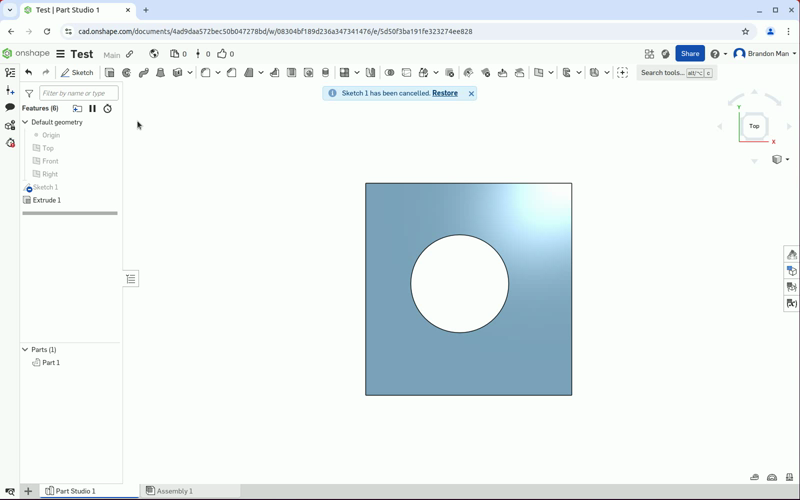
mouse_move(73, 189)
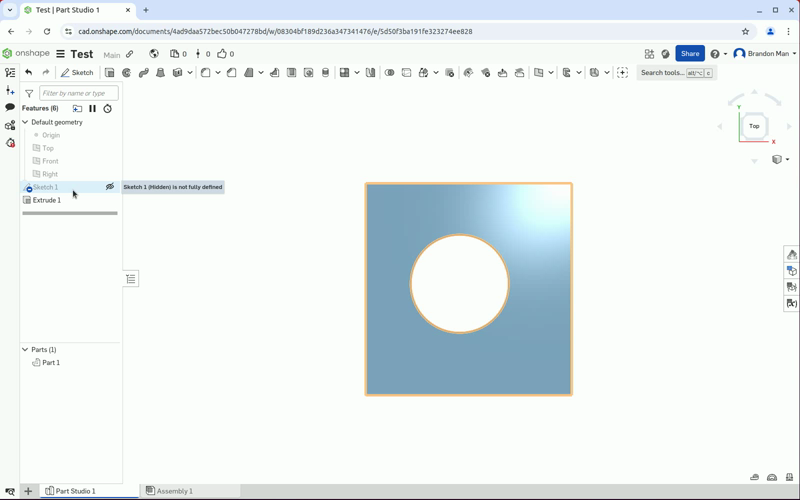
click(73, 189)
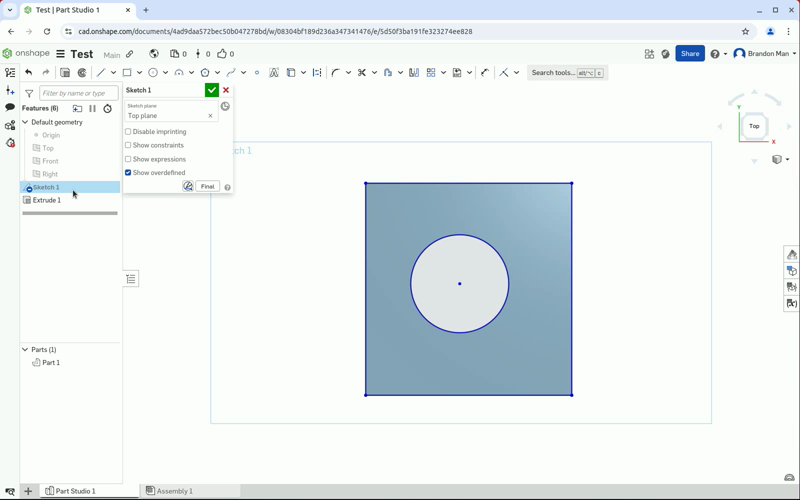
mouse_move(229, 92)
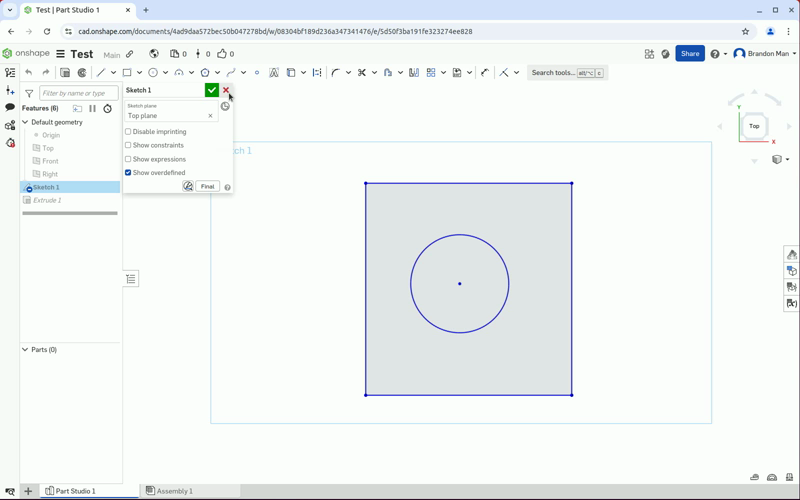
click(229, 92)
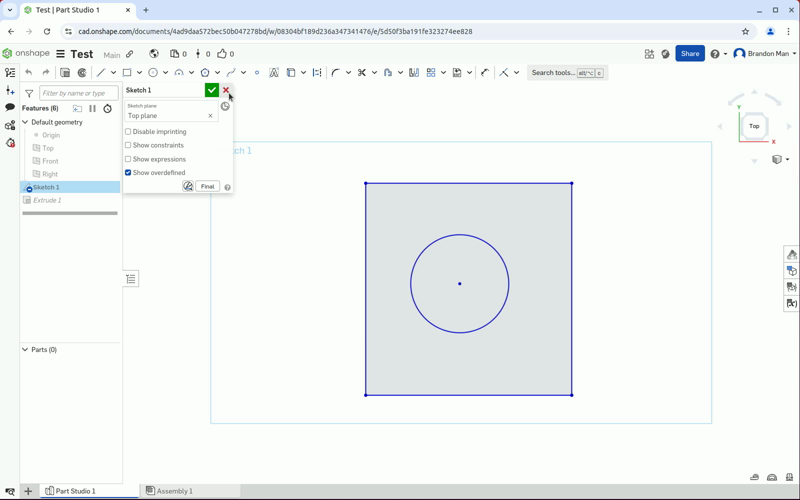
key(shift+s)
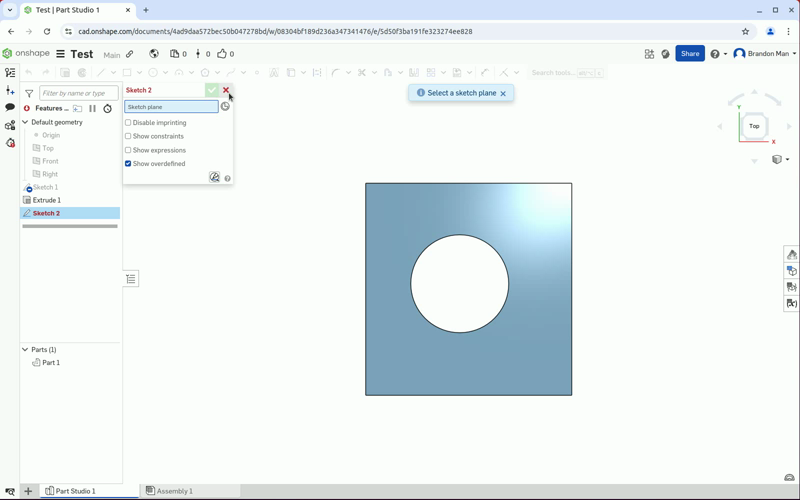
mouse_move(73, 150)
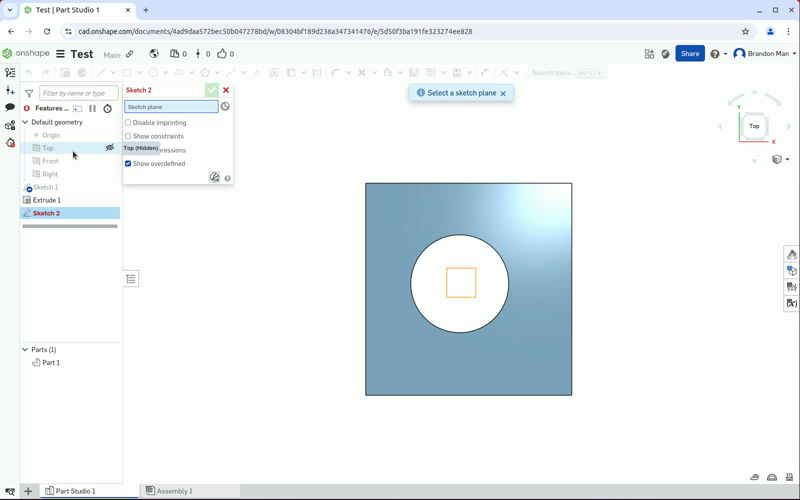
click(73, 150)
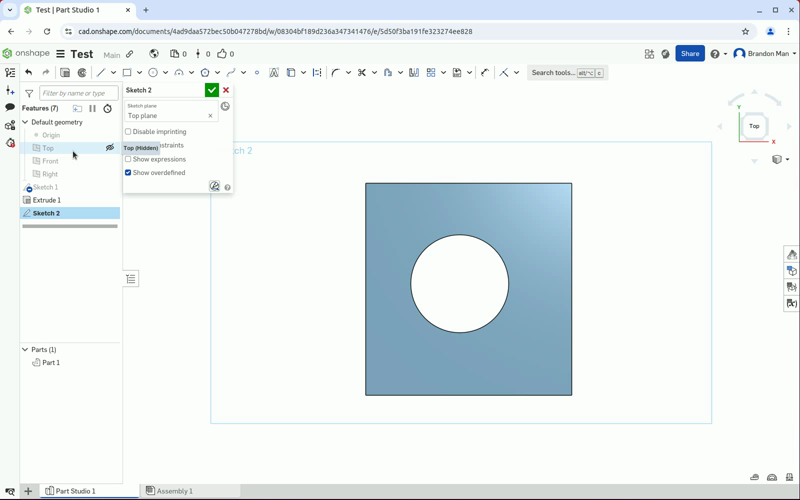
mouse_move(73, 352)
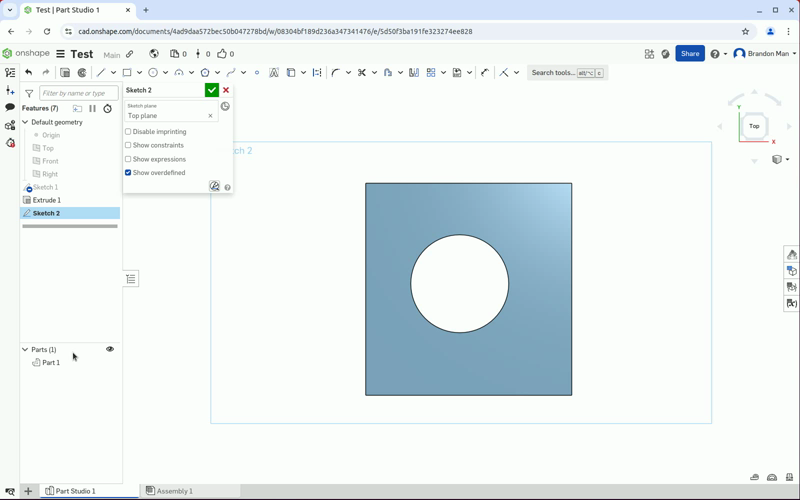
key(y)
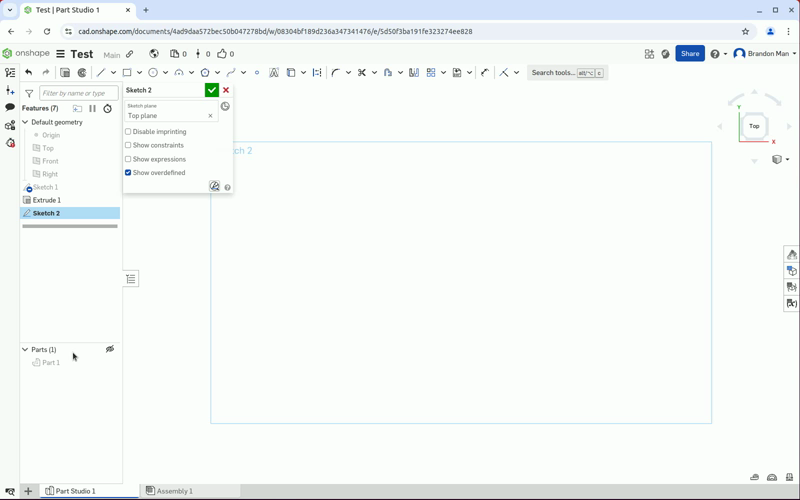
key(c)
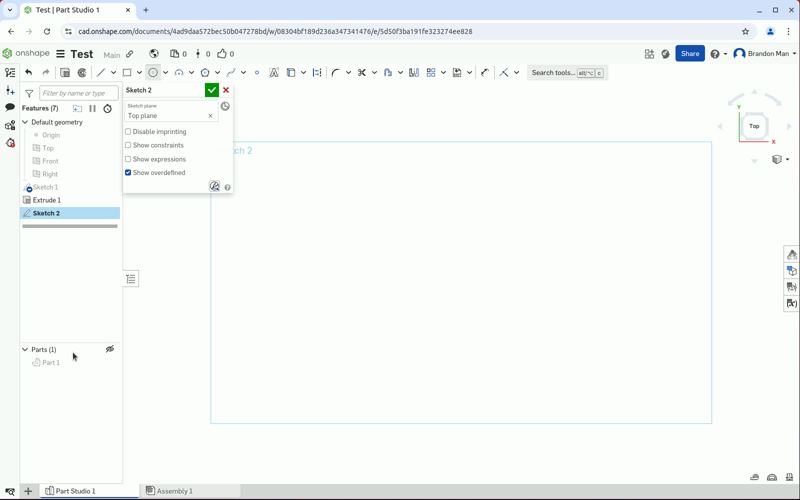
key_down(shift)
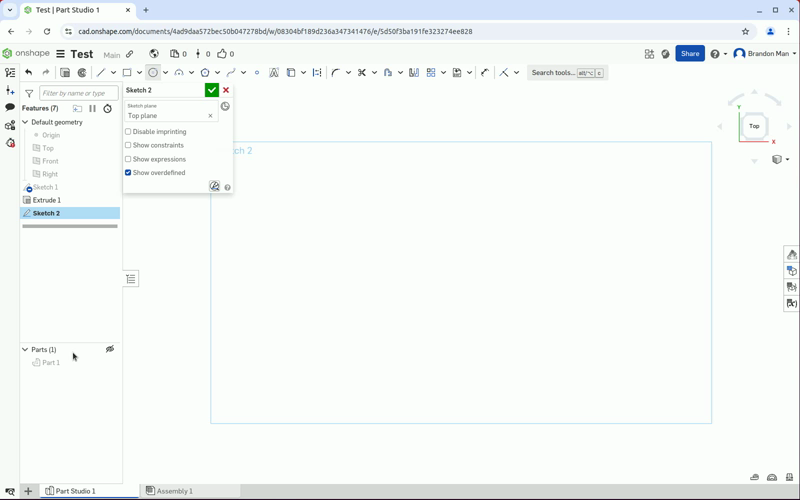
mouse_move(461, 282)
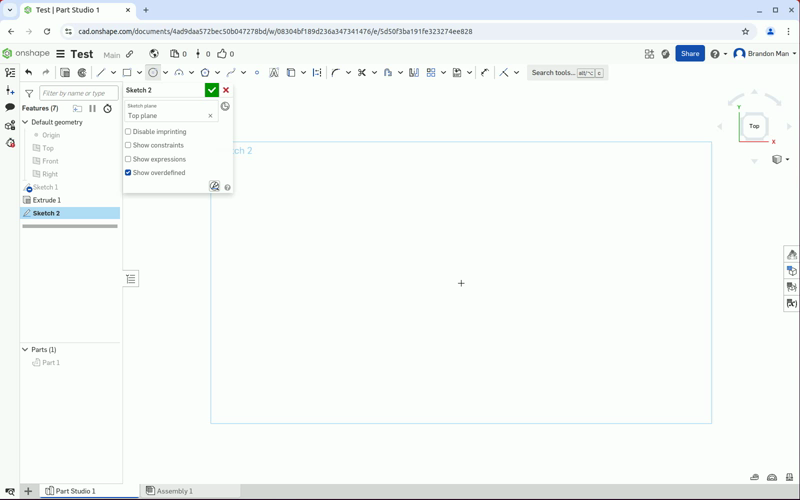
click(461, 282)
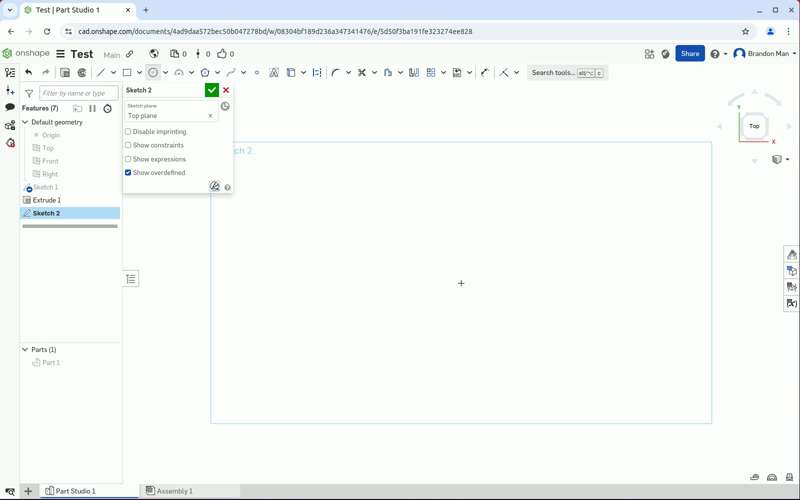
key_up(shift)
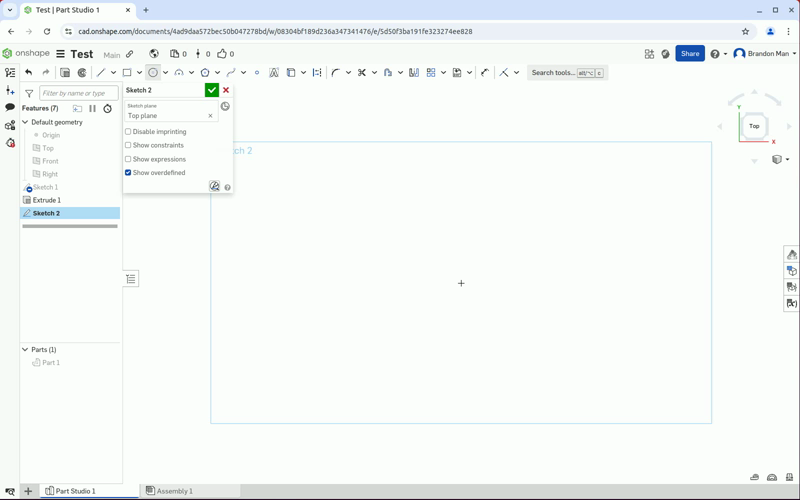
mouse_move(512, 282)
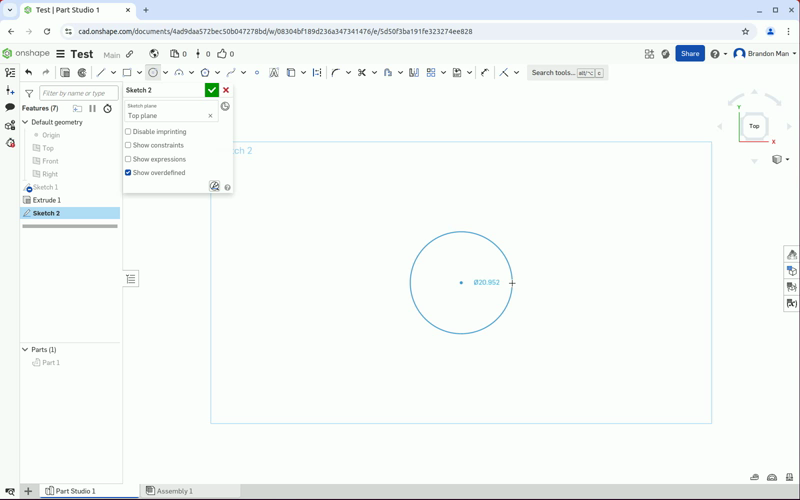
click(512, 282)
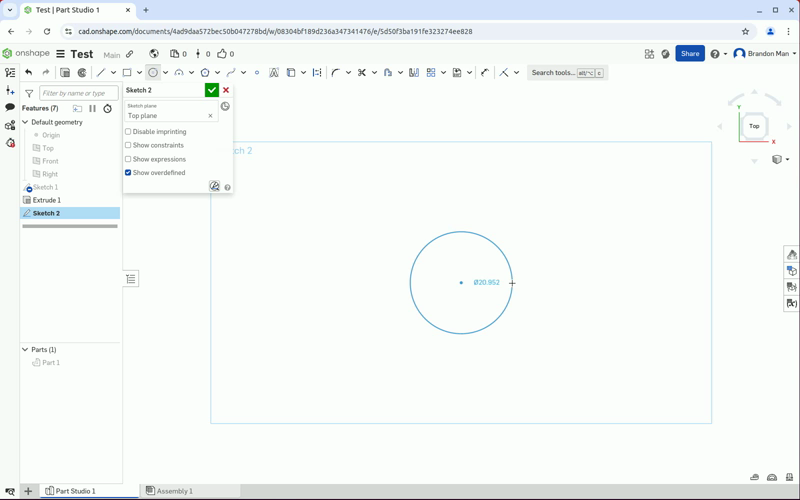
key(esc)
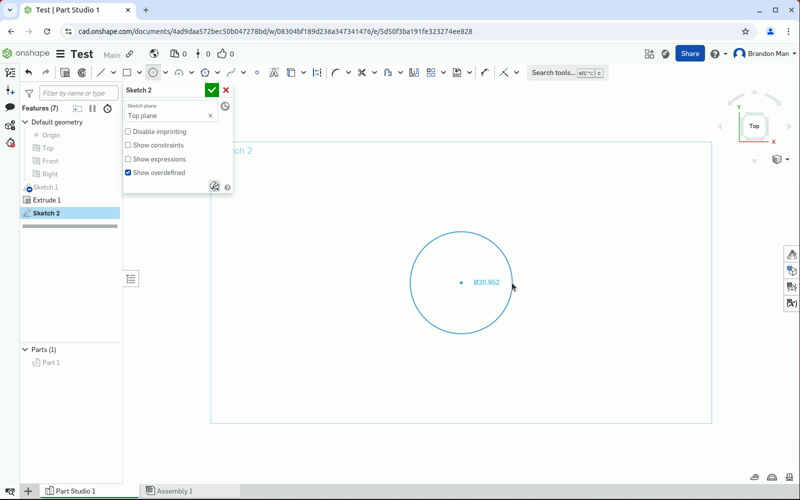
mouse_move(461, 290)
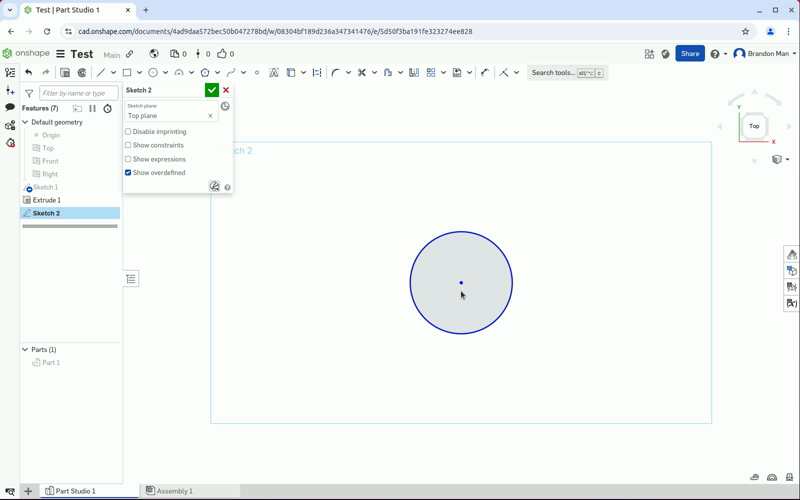
click(461, 290)
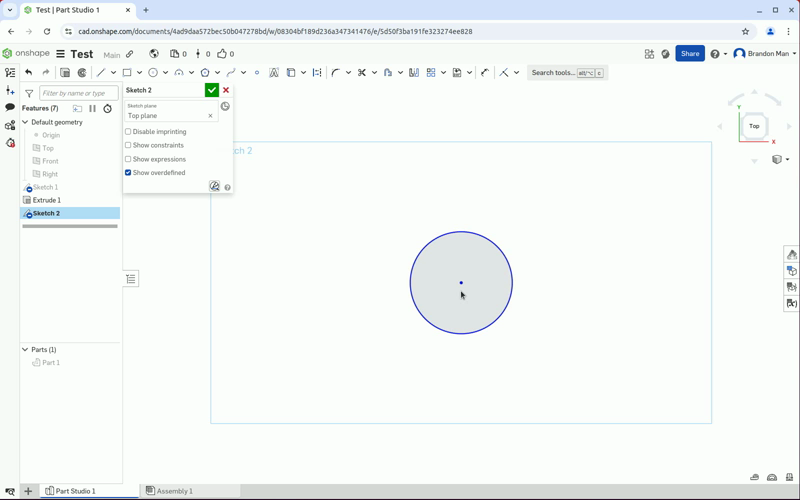
mouse_move(73, 352)
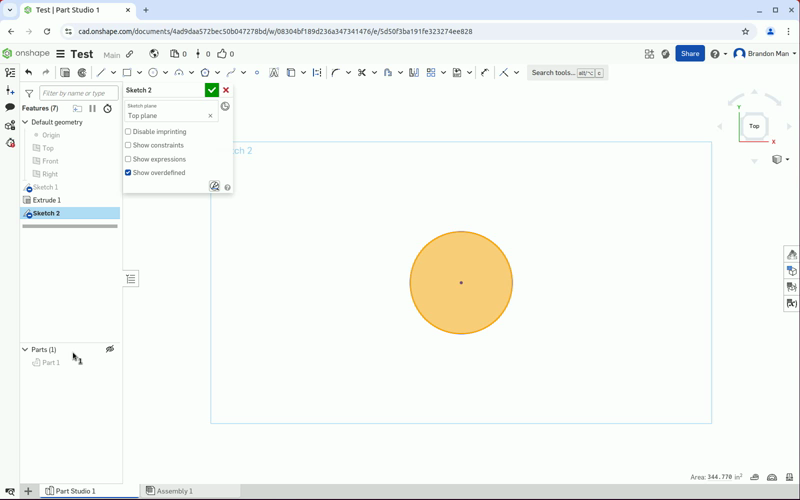
key(shift+y)
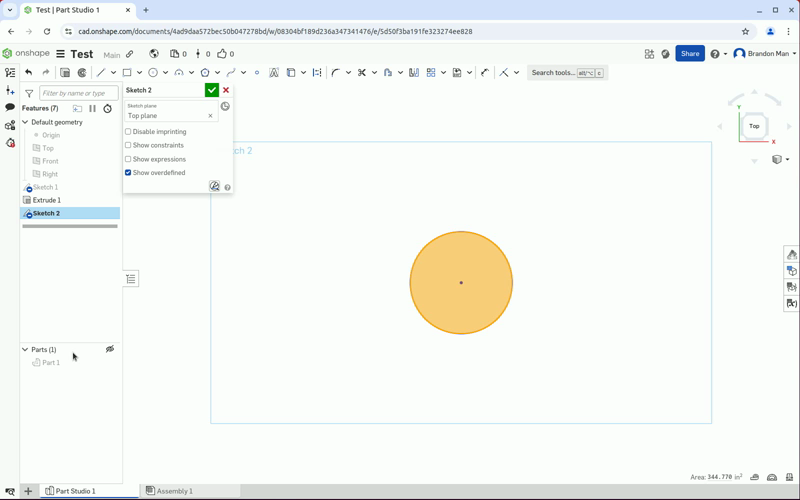
key(shift+e)
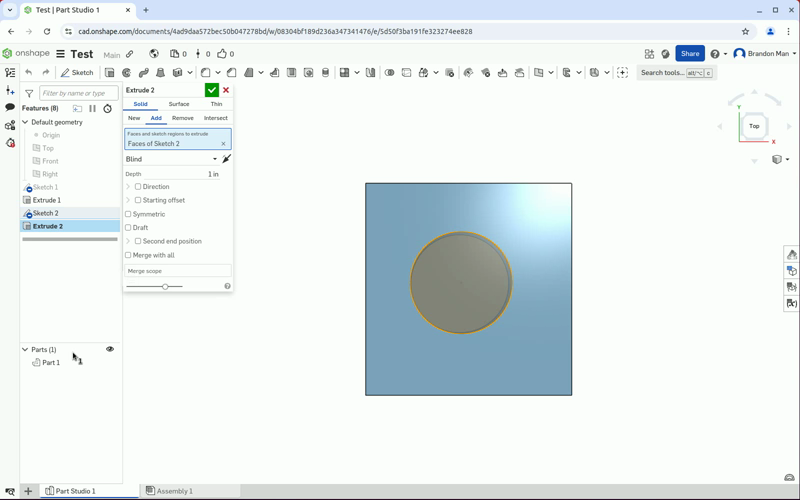
mouse_move(143, 106)
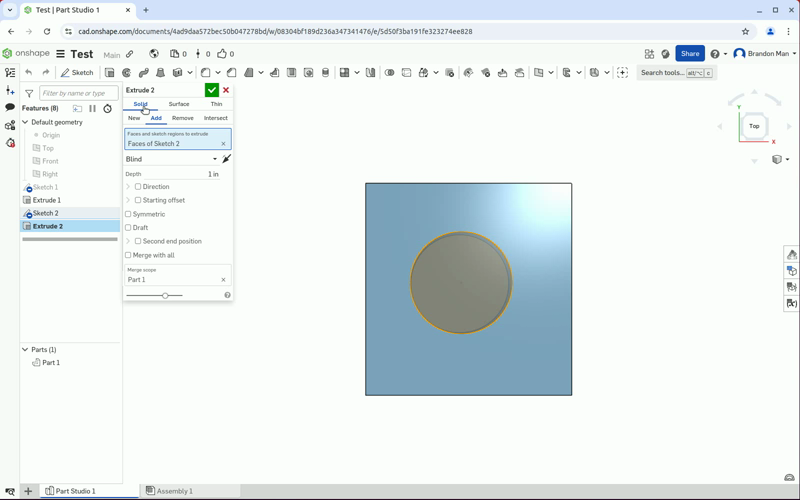
click(143, 106)
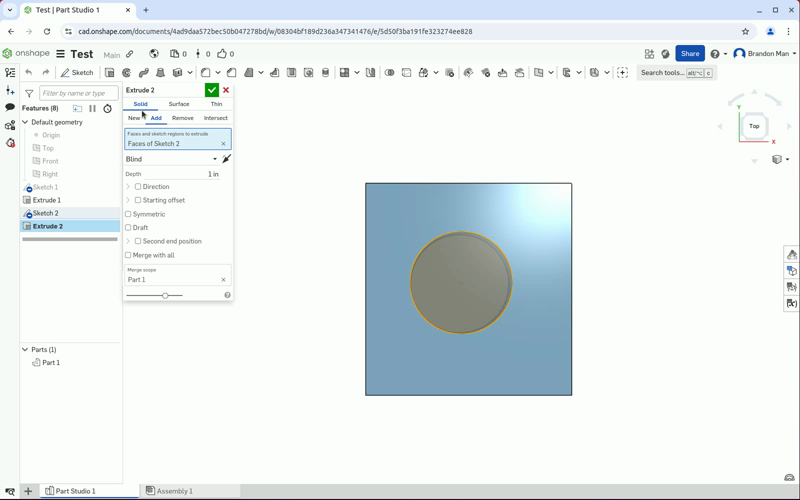
mouse_move(137, 120)
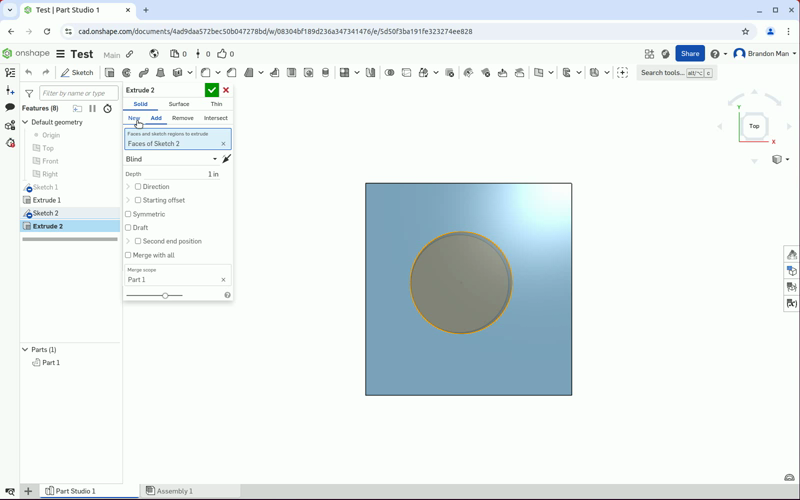
click(137, 120)
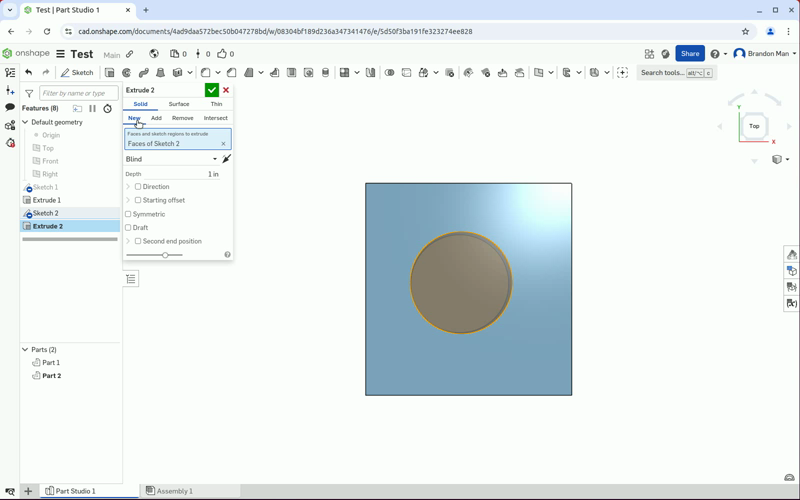
key(tab, 4)
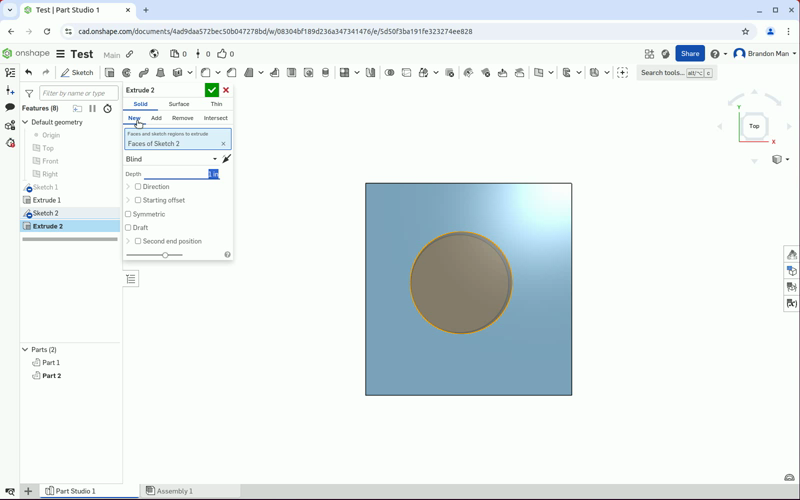
text(-17.813)
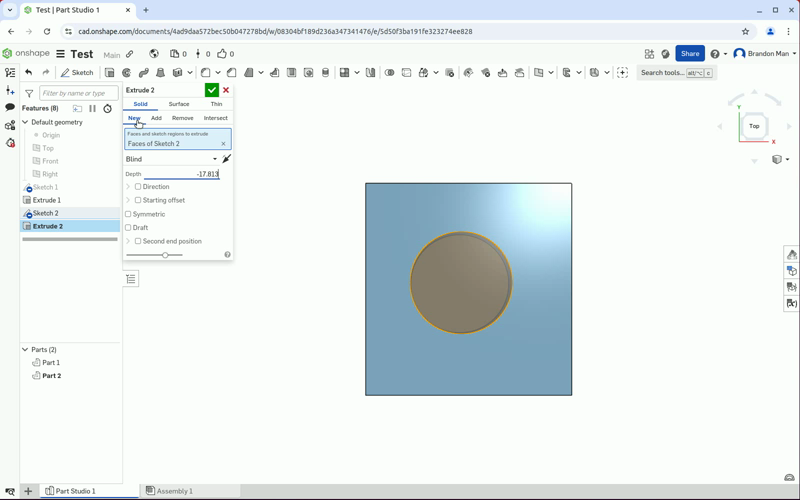
key(enter)
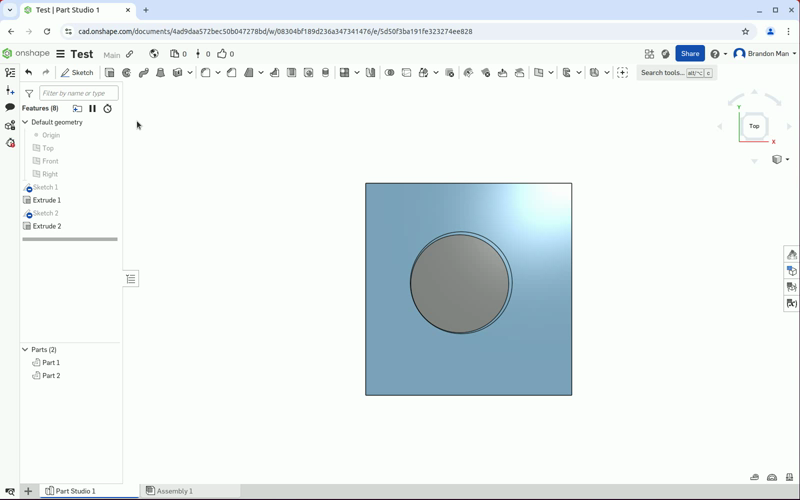
key(shift+h)
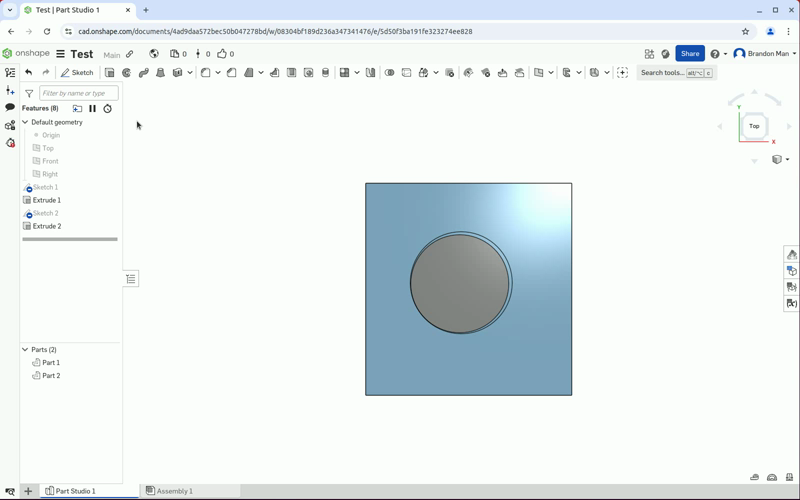
key(shift+h)
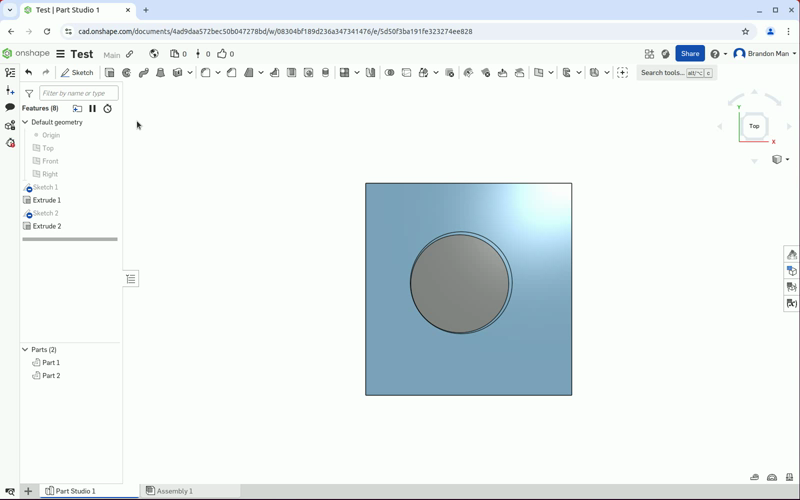
mouse_move(73, 189)
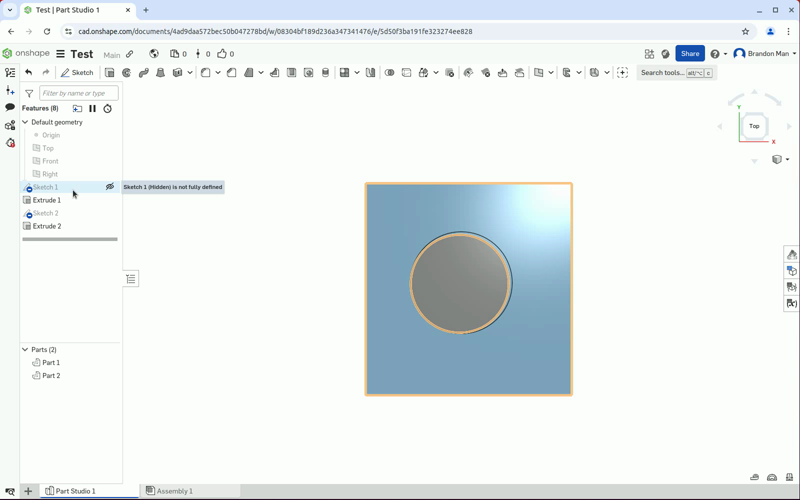
click(73, 189)
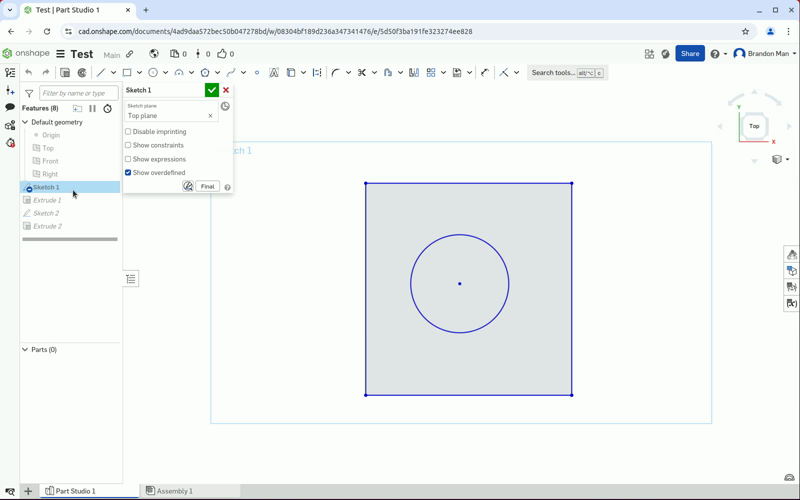
mouse_move(229, 92)
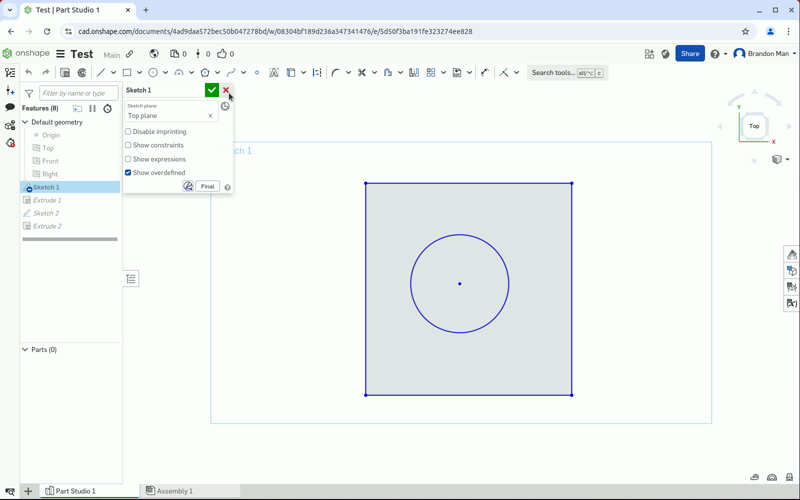
click(229, 92)
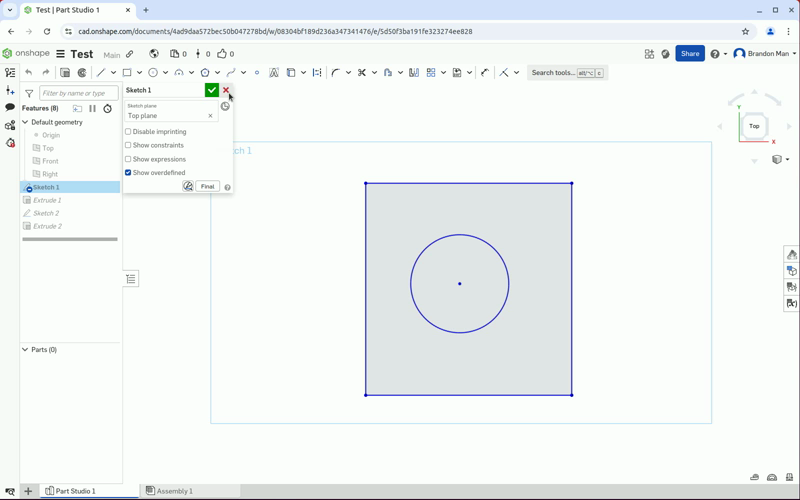
key(shift+s)
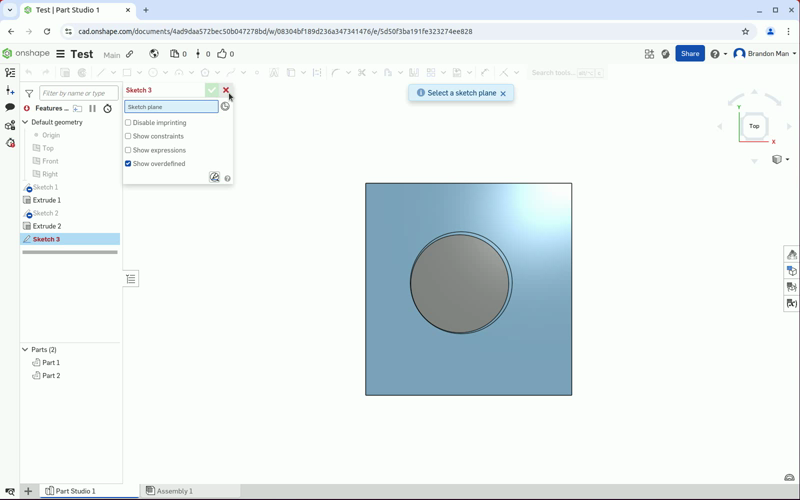
mouse_move(73, 150)
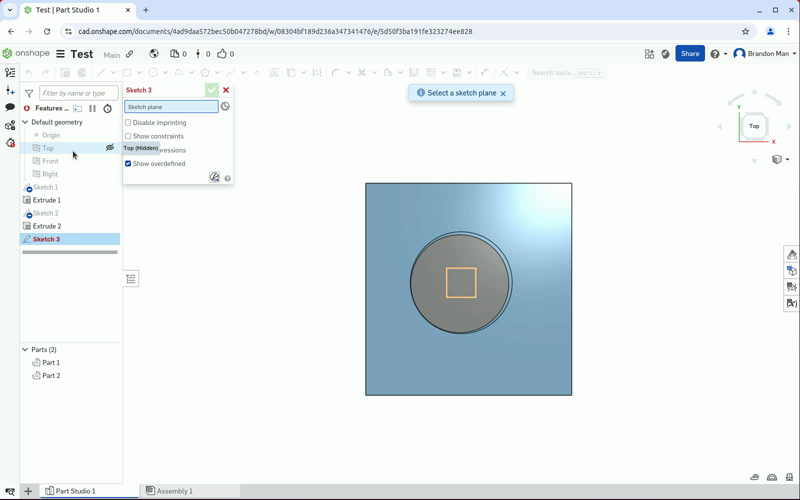
click(73, 150)
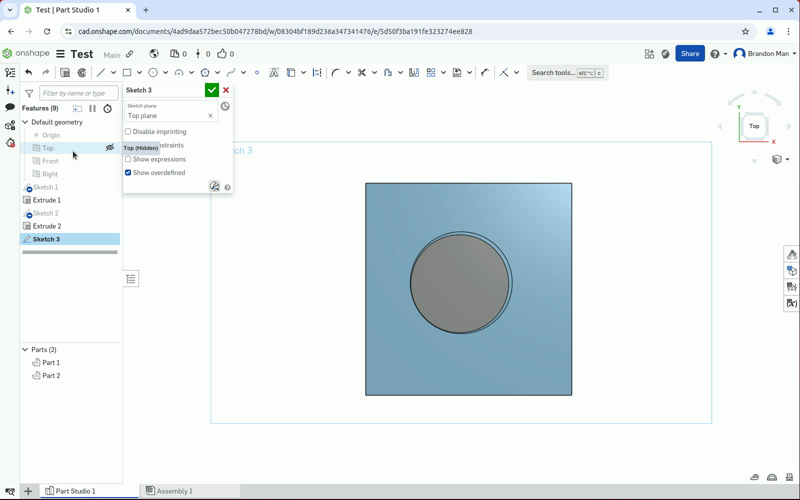
mouse_move(73, 352)
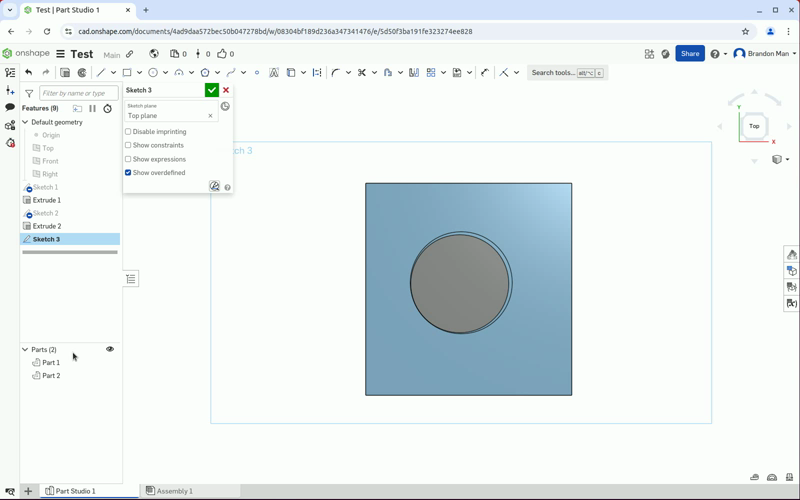
key(y)
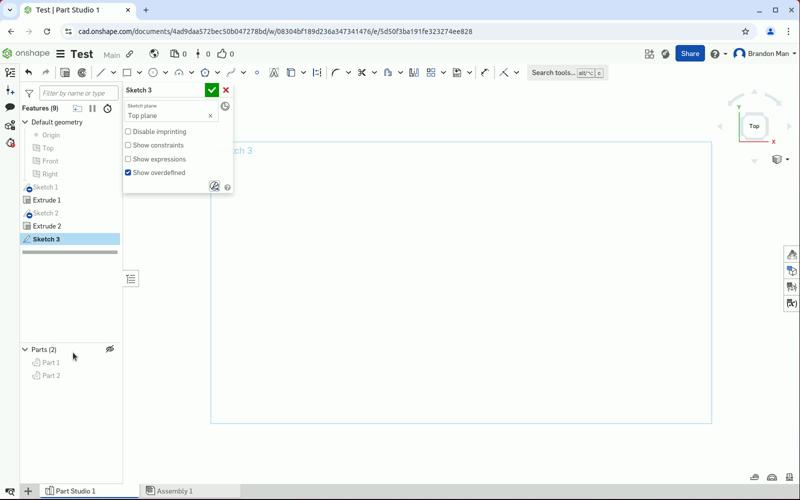
key(c)
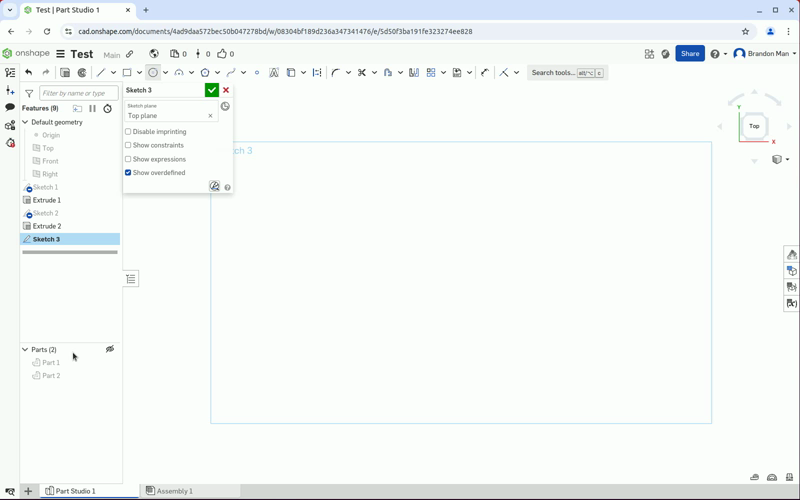
key_down(shift)
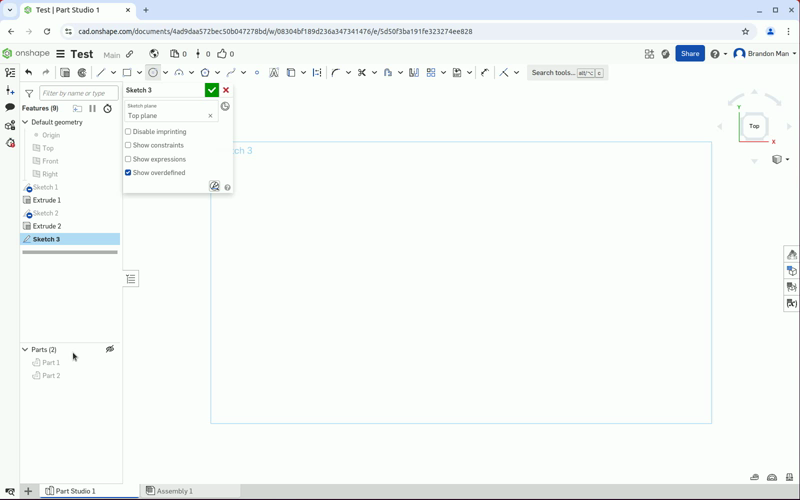
mouse_move(461, 282)
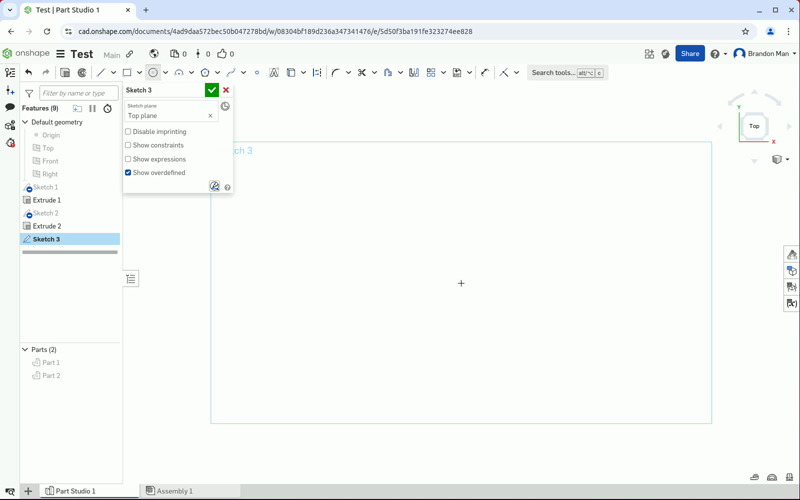
click(461, 282)
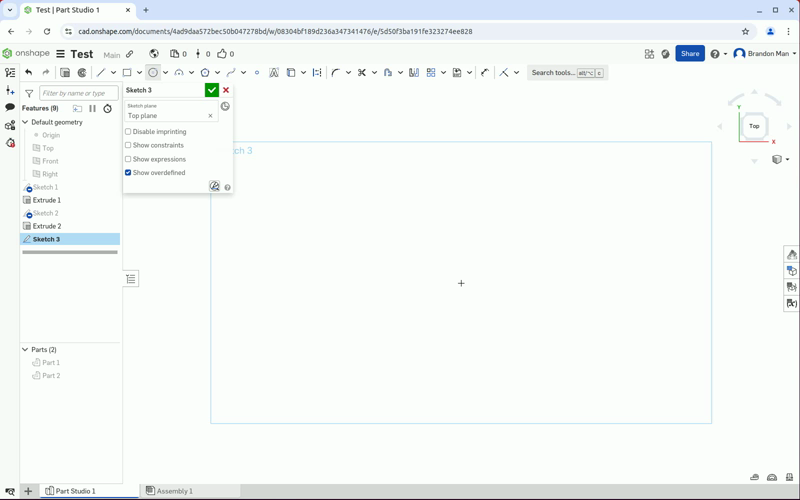
key_up(shift)
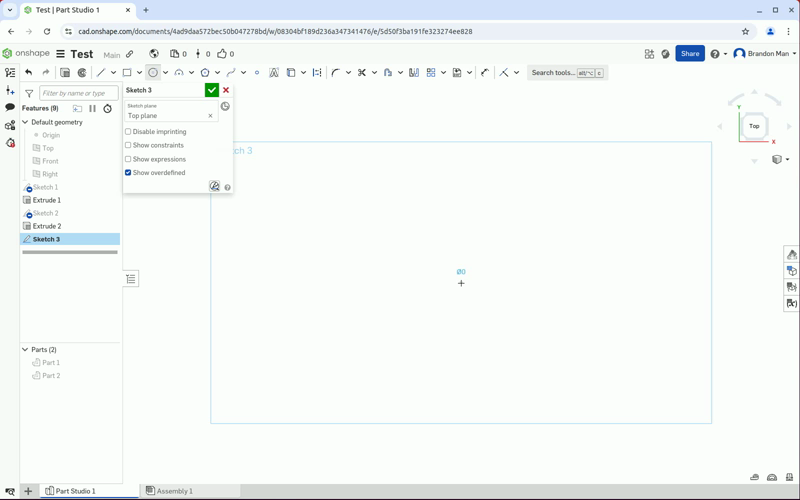
mouse_move(512, 282)
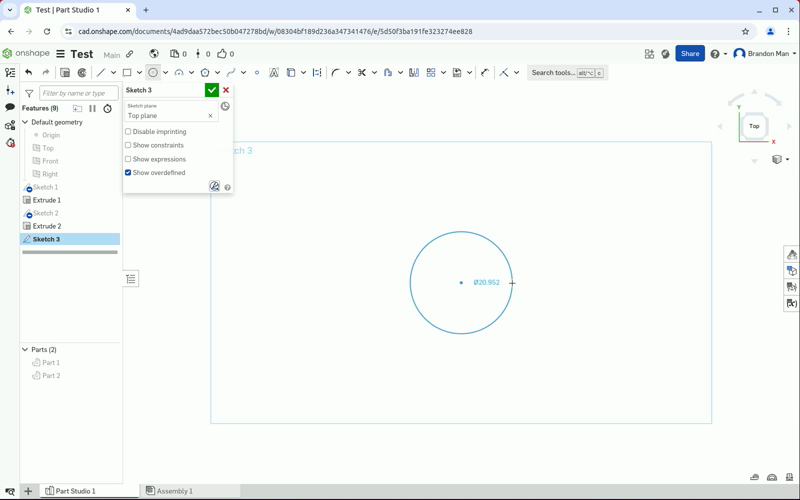
click(512, 282)
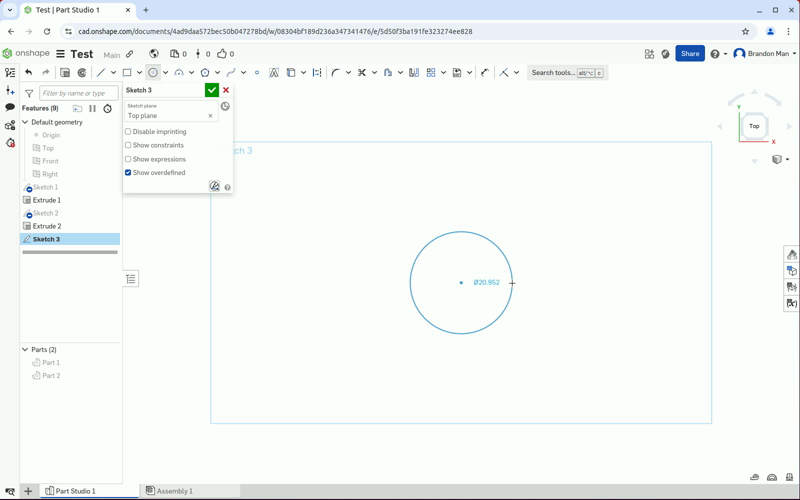
key(esc)
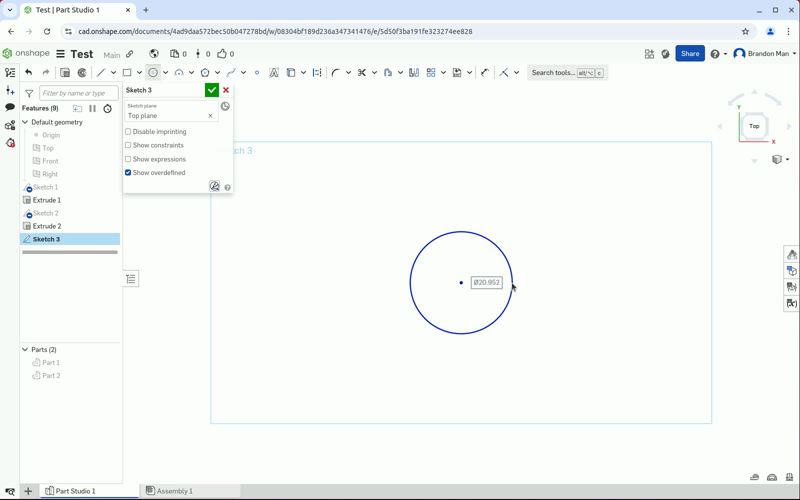
mouse_move(454, 250)
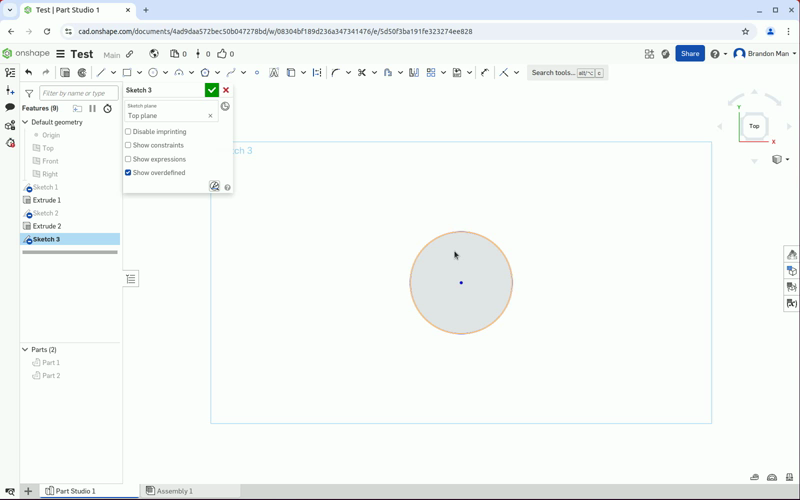
click(454, 250)
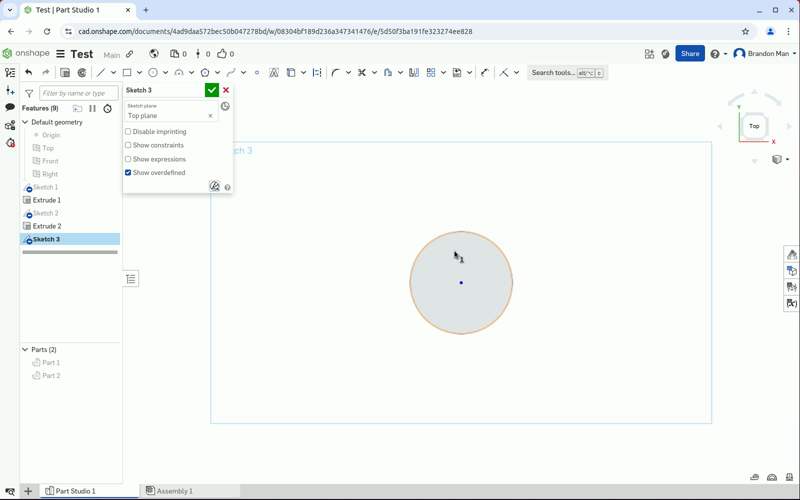
mouse_move(73, 352)
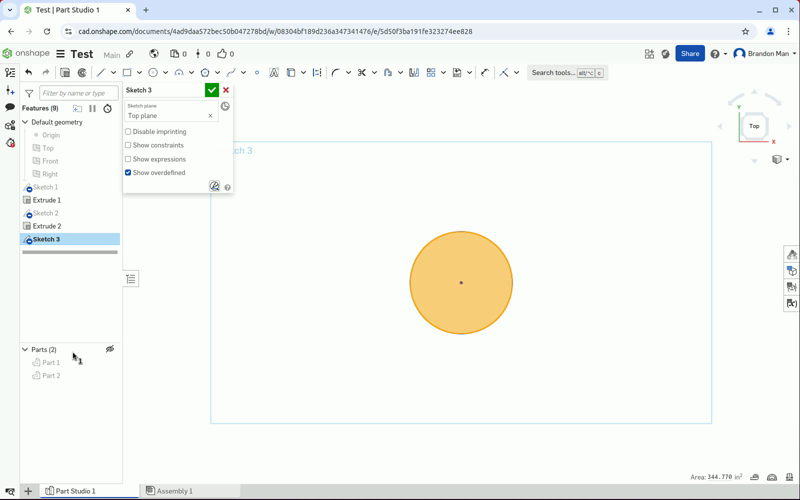
key(shift+y)
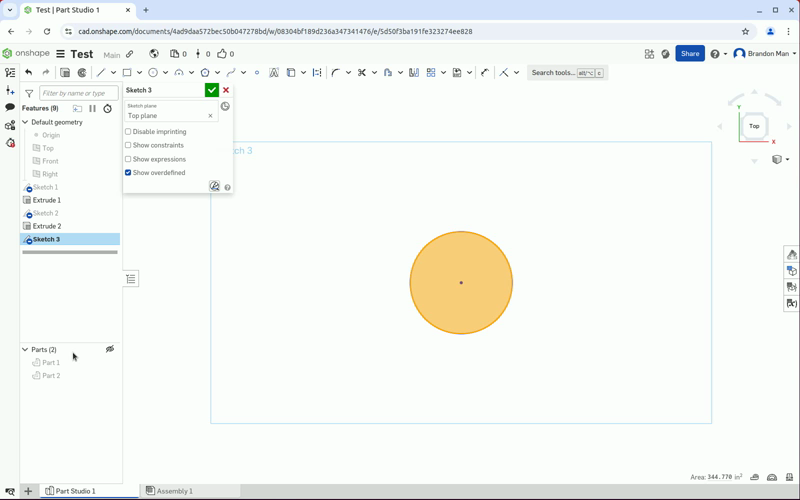
key(shift+e)
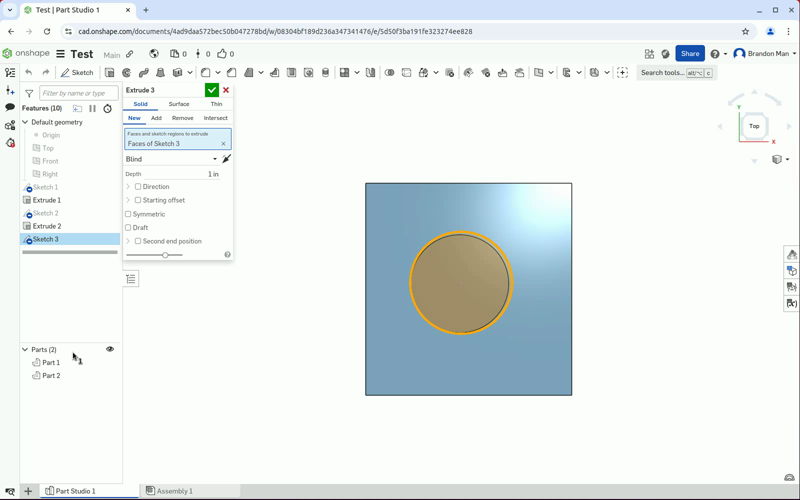
mouse_move(143, 106)
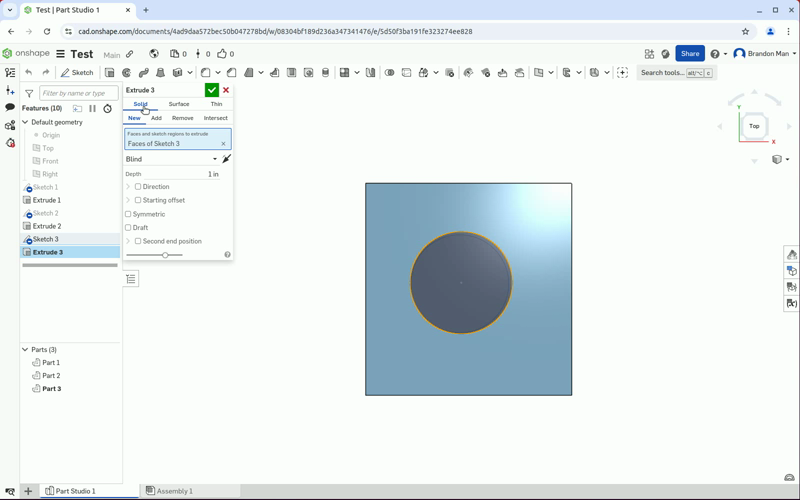
click(143, 106)
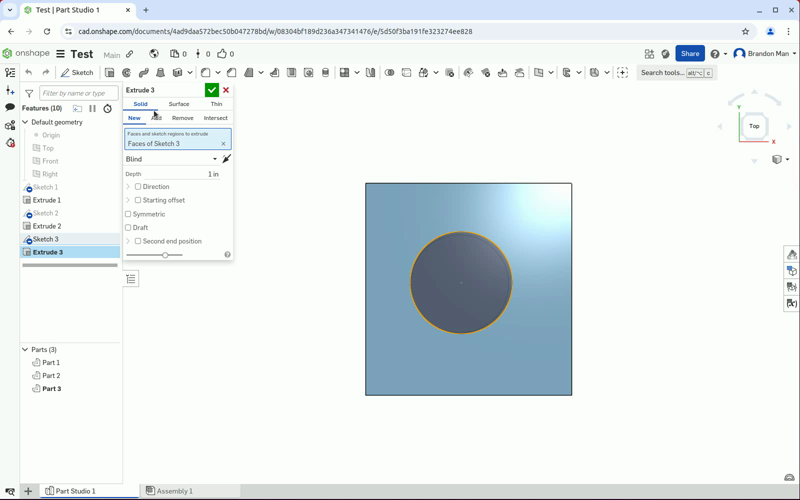
mouse_move(186, 120)
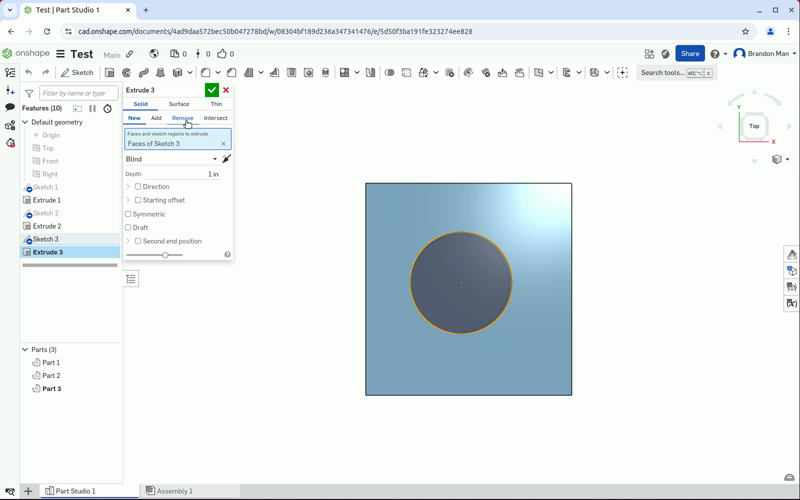
click(186, 120)
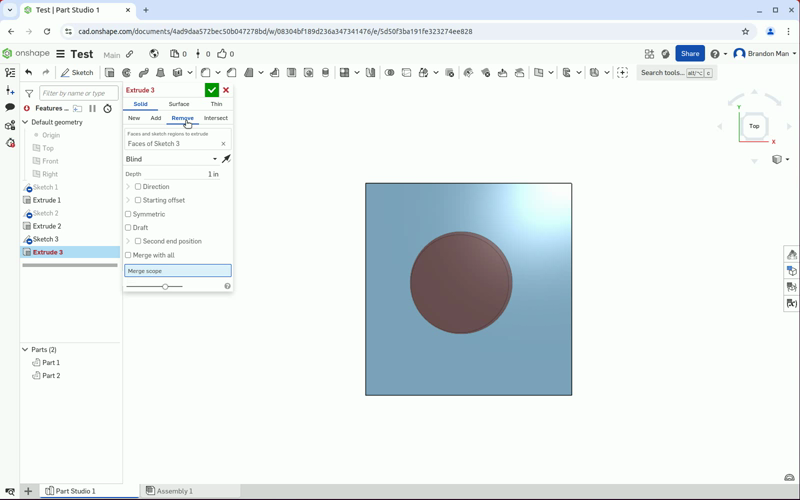
key(tab, 4)
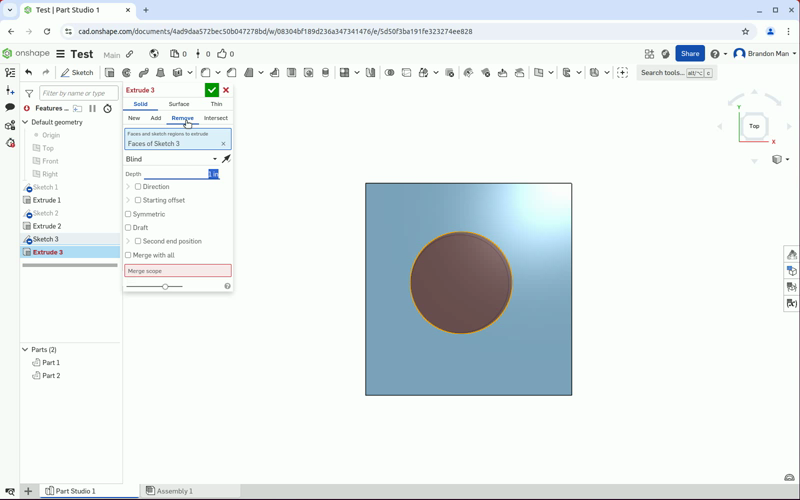
text(6.981)
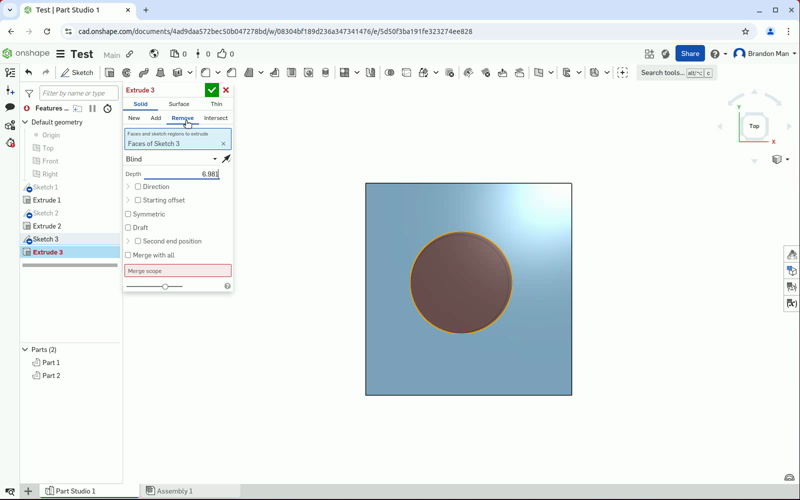
key(tab, 6)
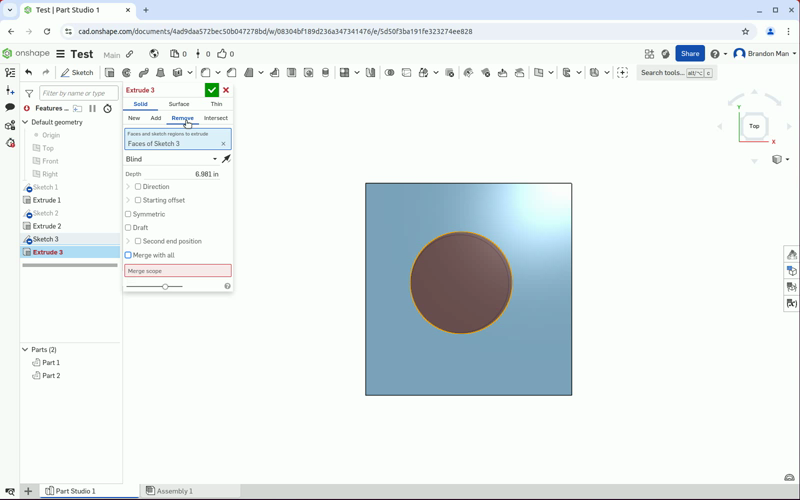
key(space)
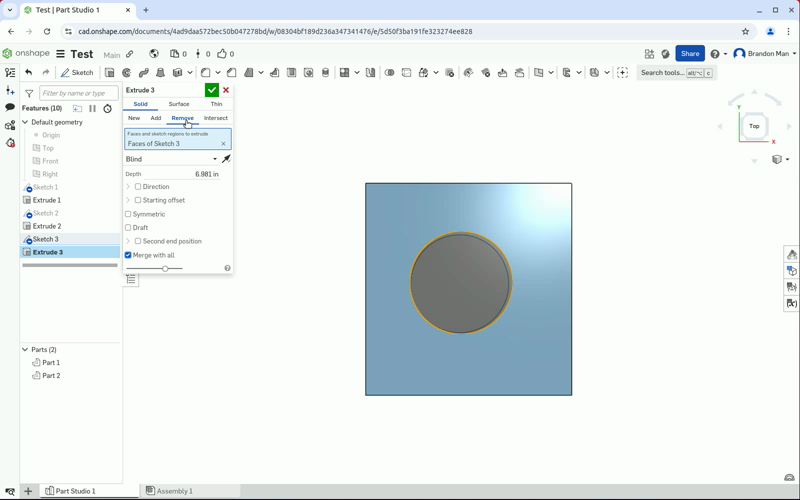
key(enter)
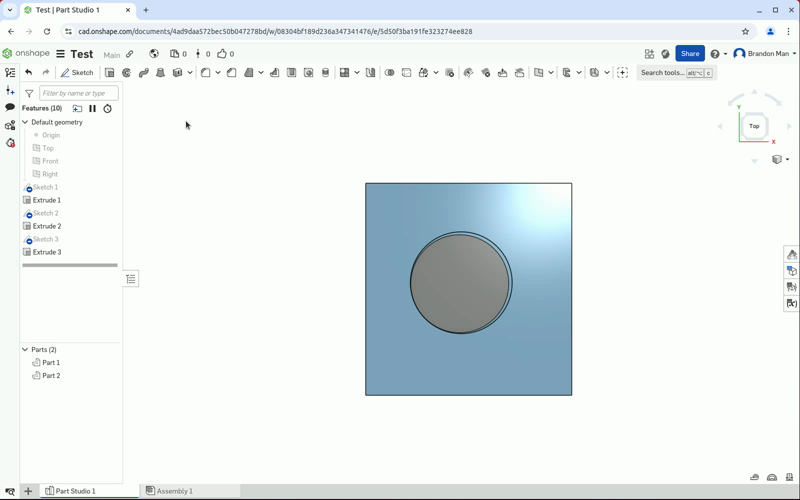
key(shift+h)
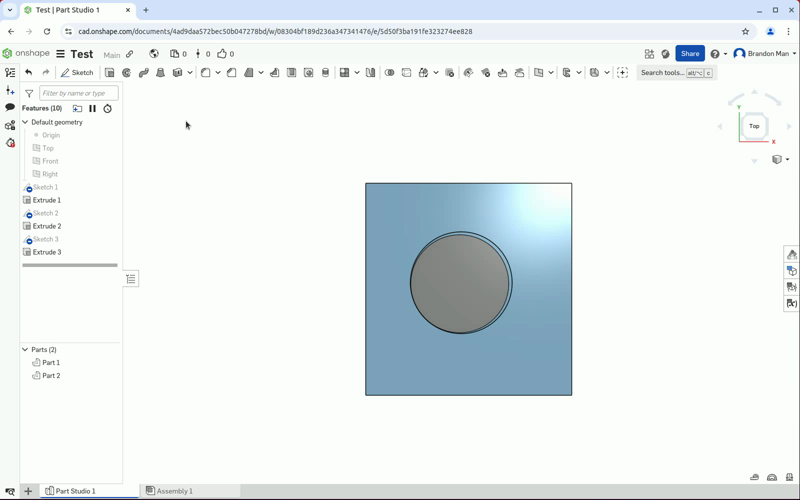
key(shift+h)
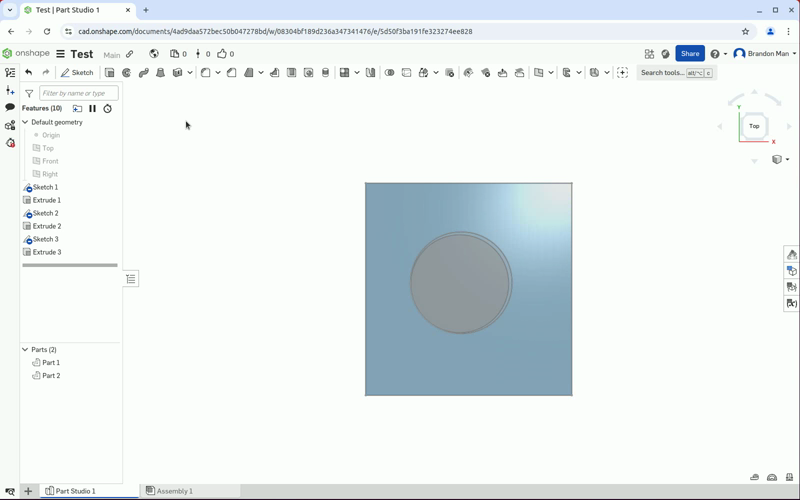
key(shift+7)
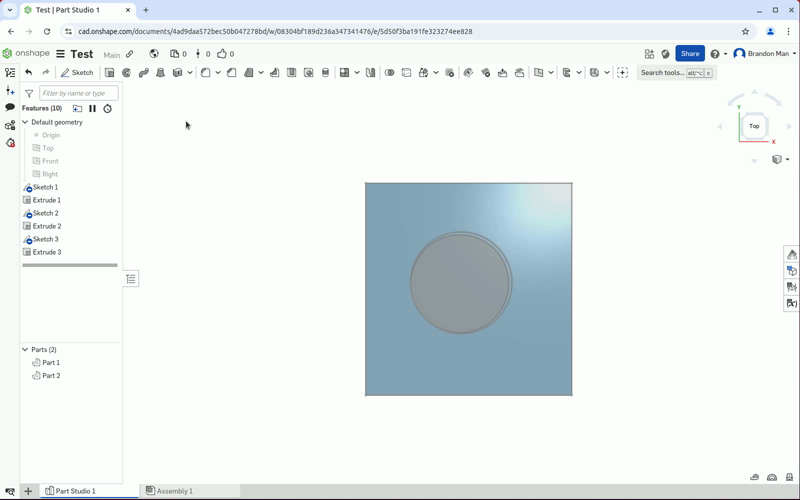
key(up, 3)
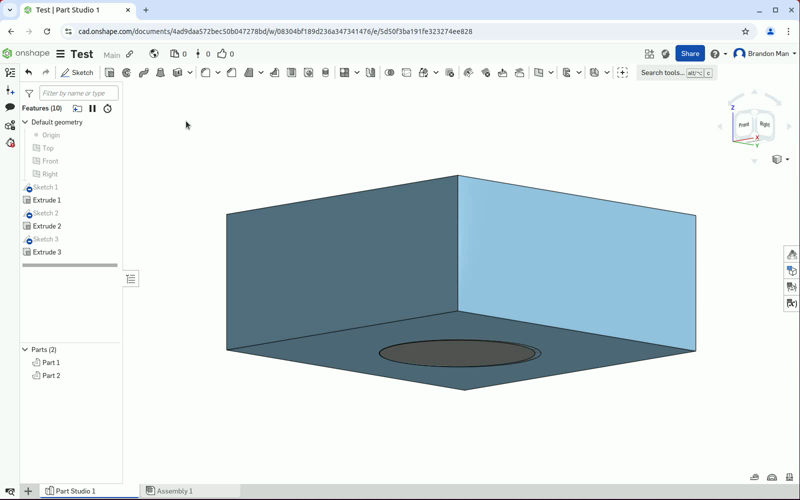
key(left, 3)
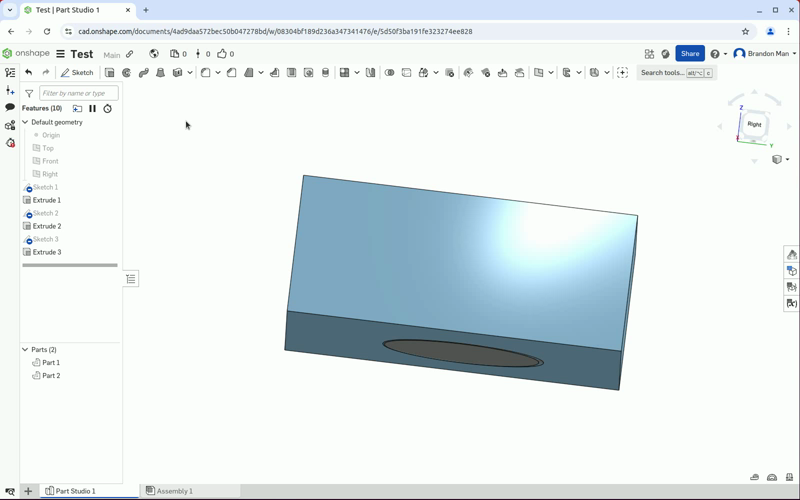
key(right, 3)
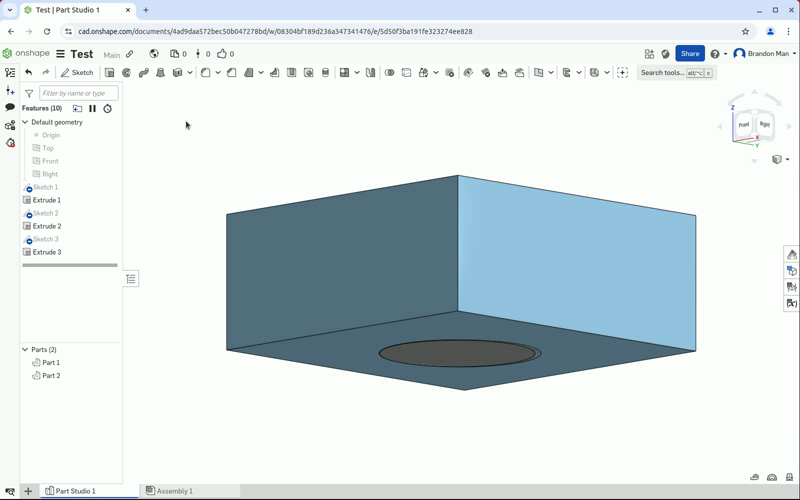
key(down, 3)
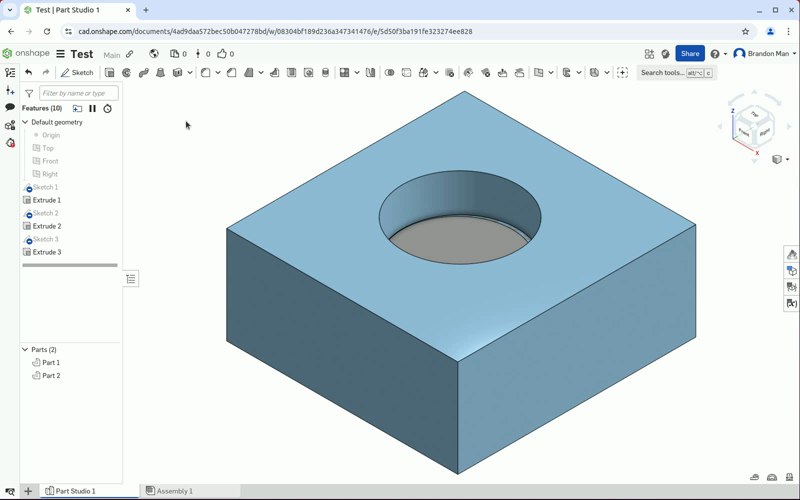
mouse_move(73, 189)
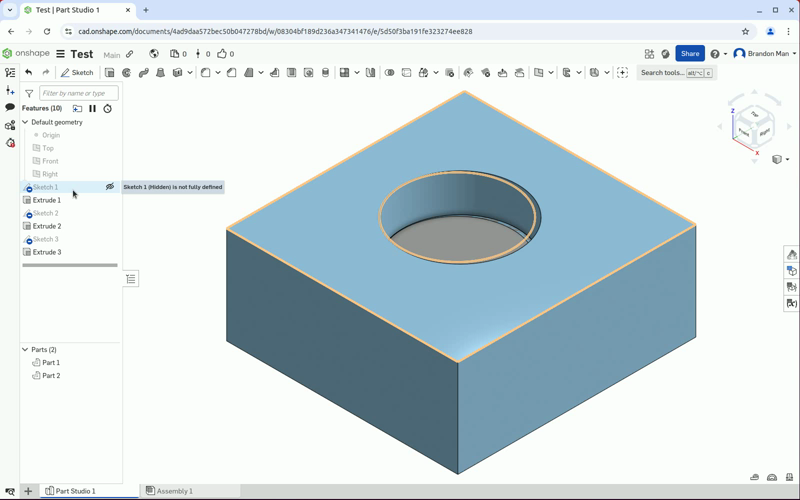
click(73, 189)